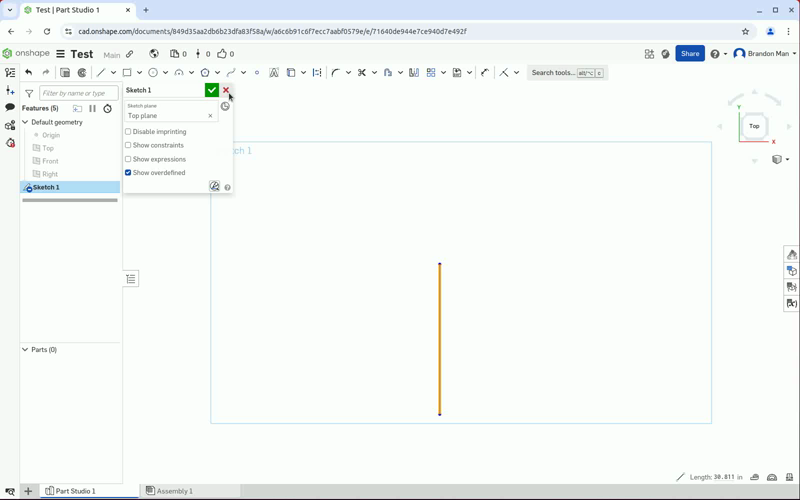
key(shift+h)
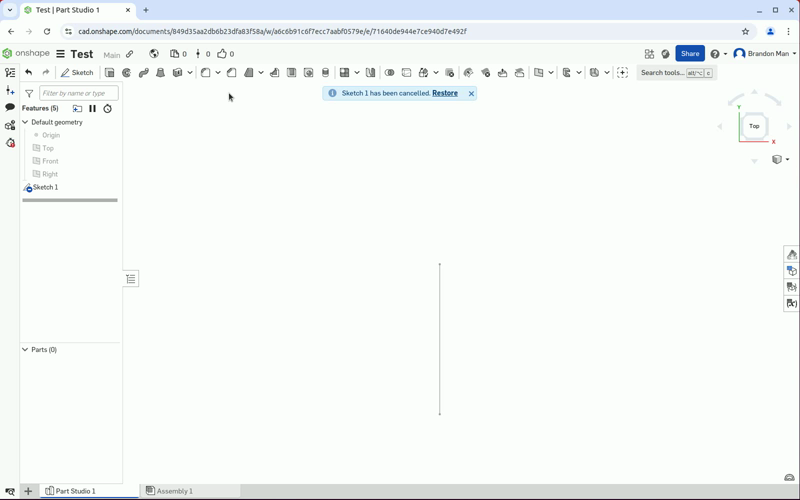
mouse_move(73, 352)
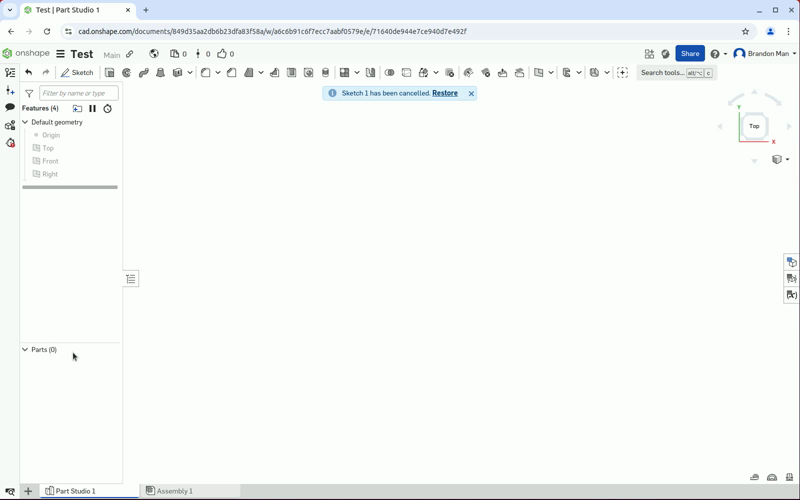
key(y)
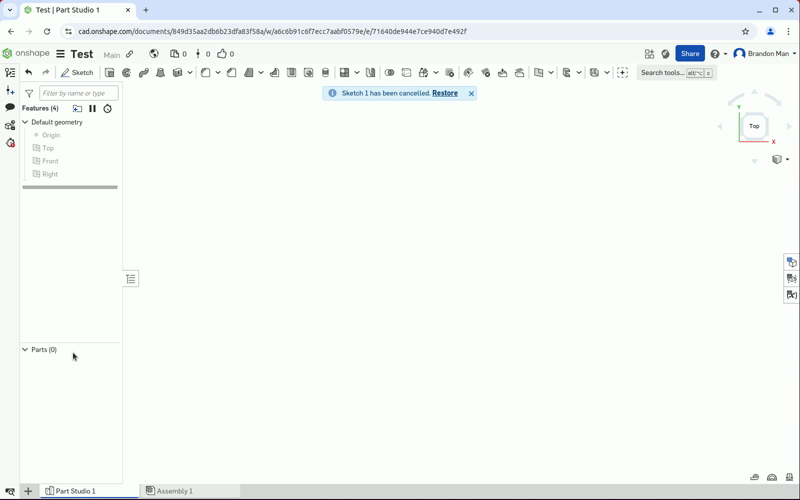
key(shift+p)
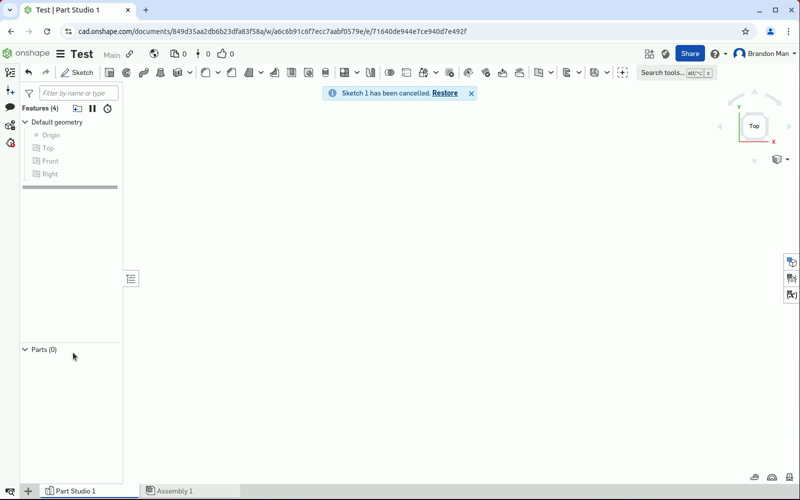
key(space)
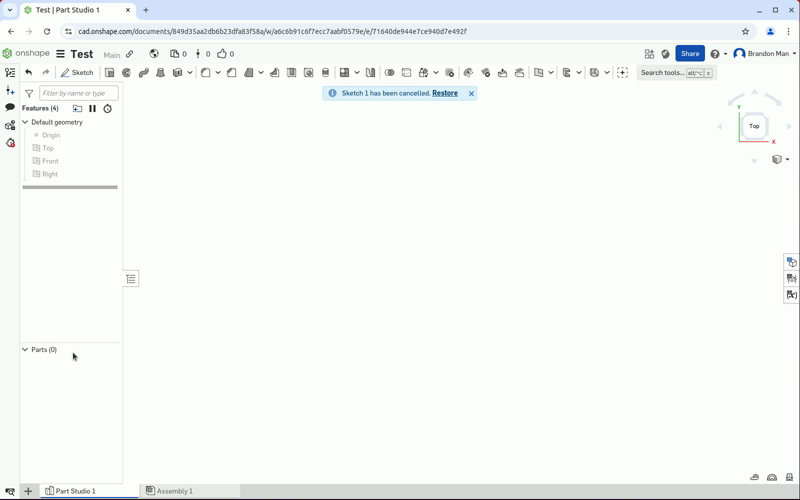
key_down(shift)
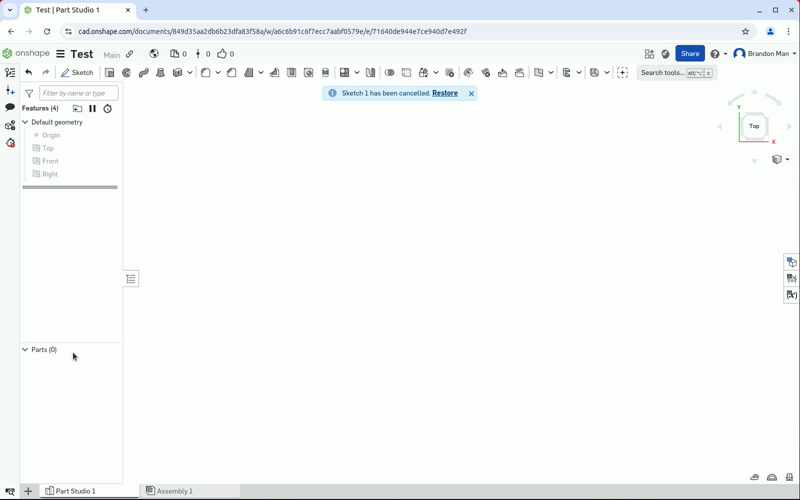
key(up)
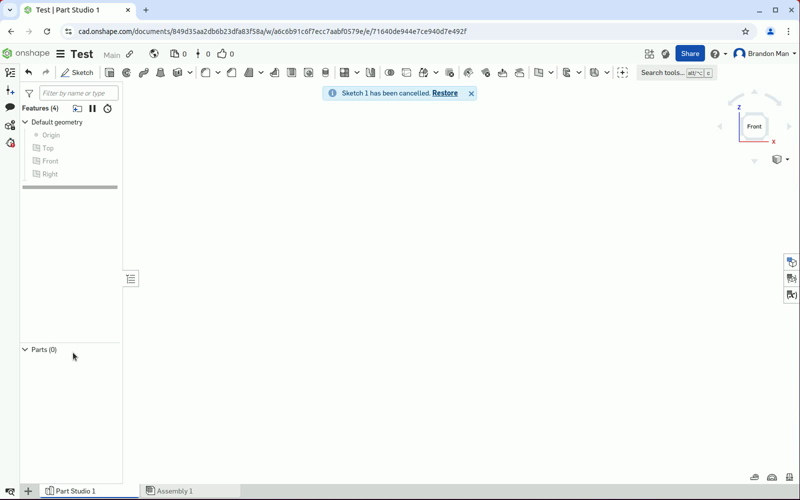
key_up(shift)
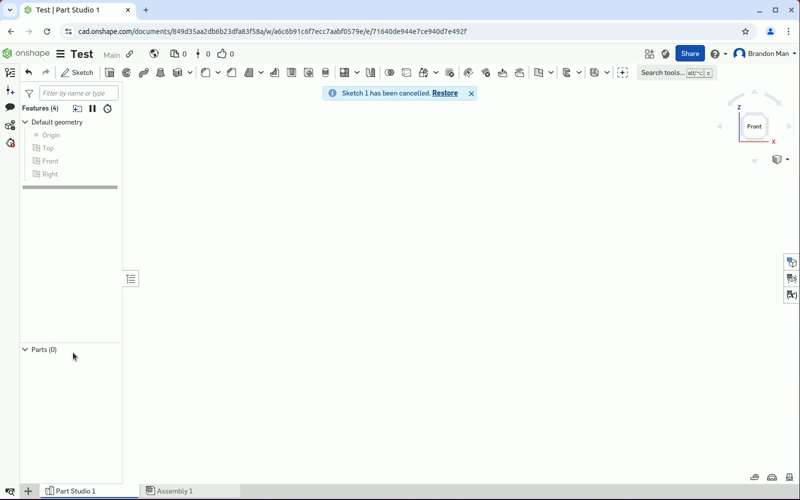
mouse_move(73, 352)
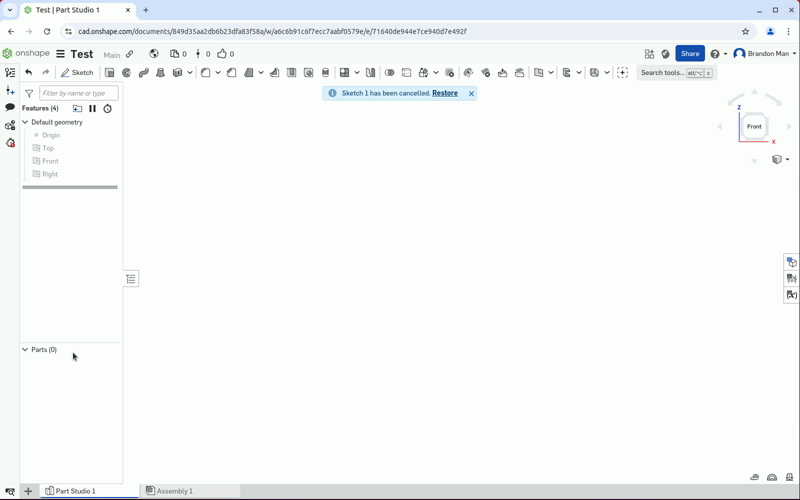
key(shift+y)
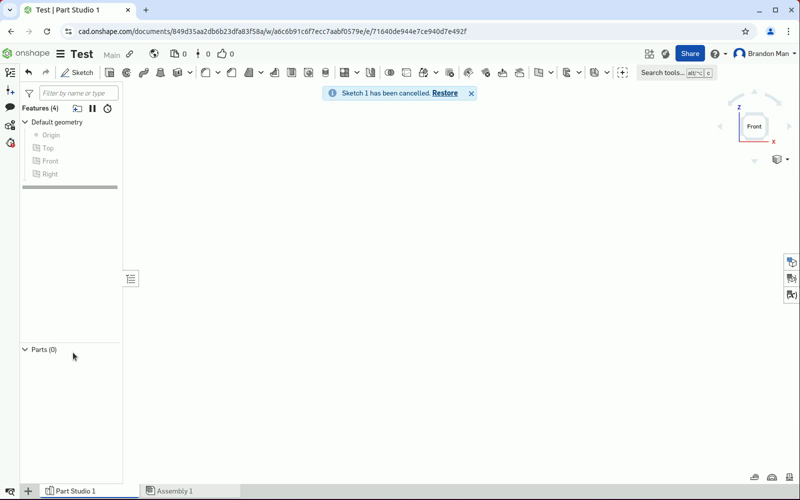
key(shift+s)
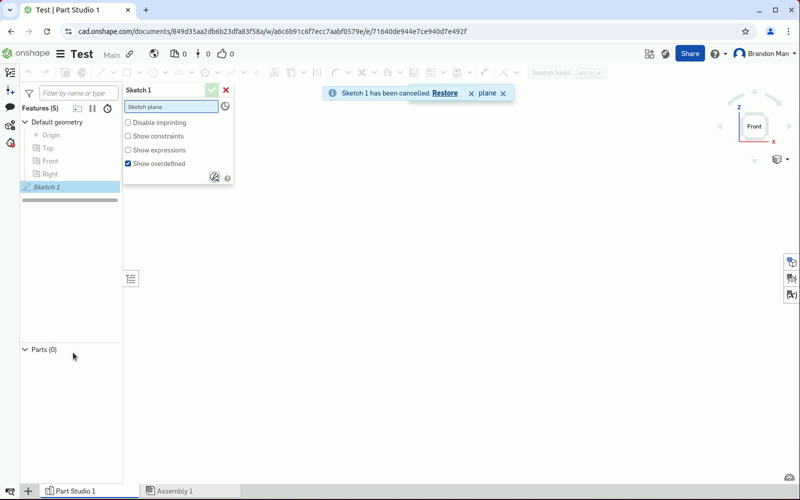
mouse_move(73, 163)
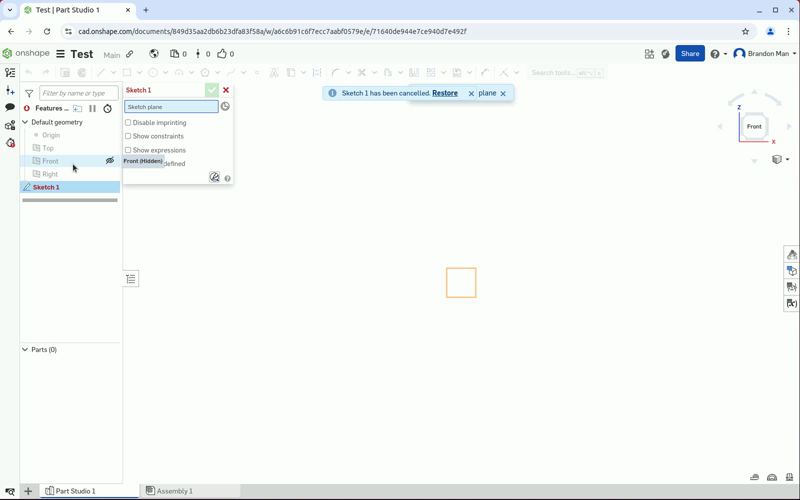
click(73, 163)
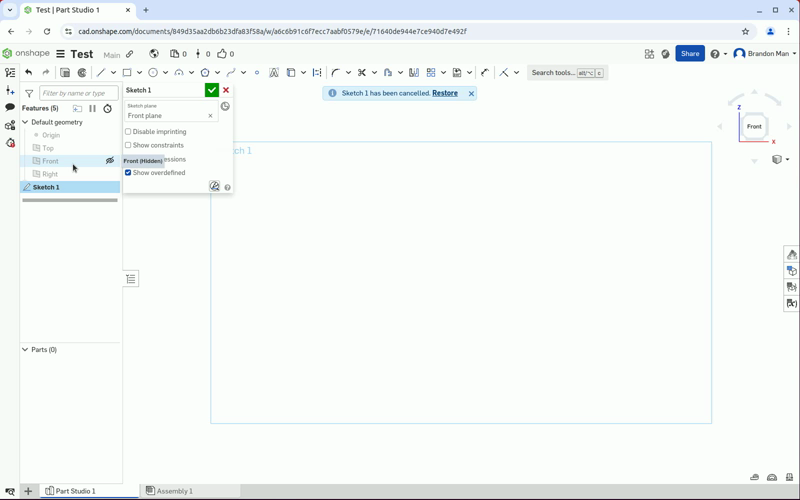
mouse_move(73, 352)
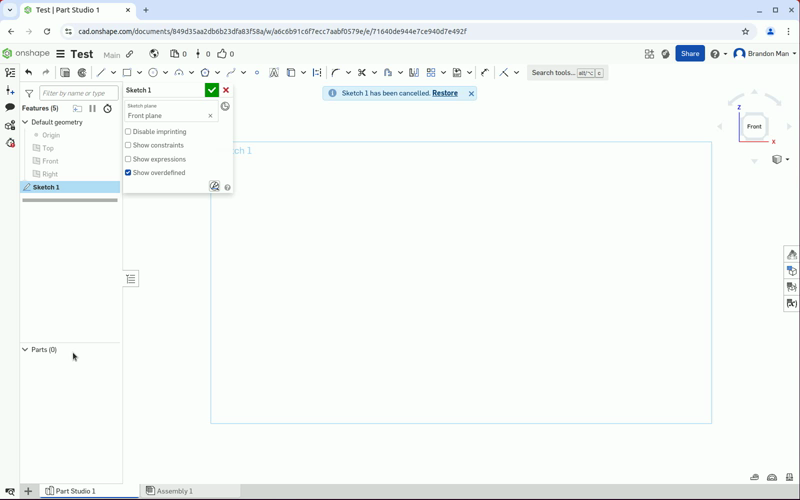
key(y)
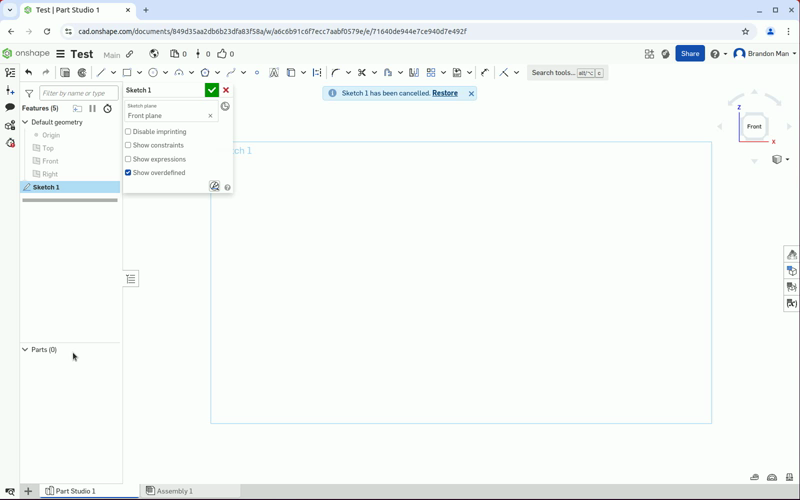
key(l)
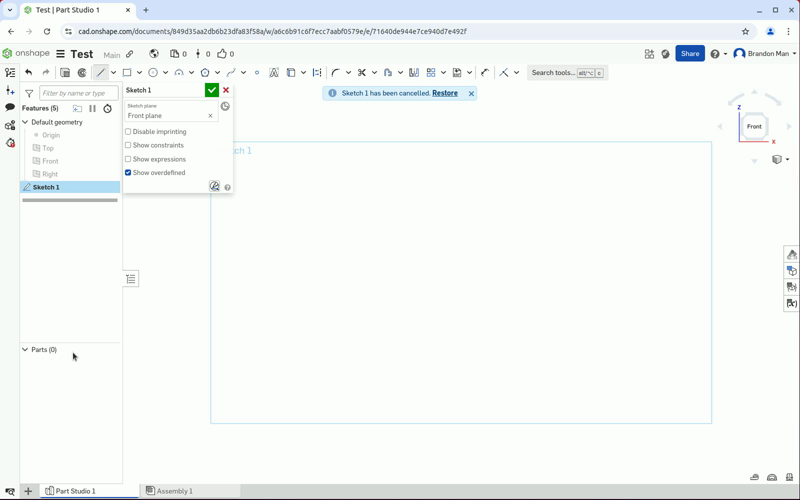
key_down(shift)
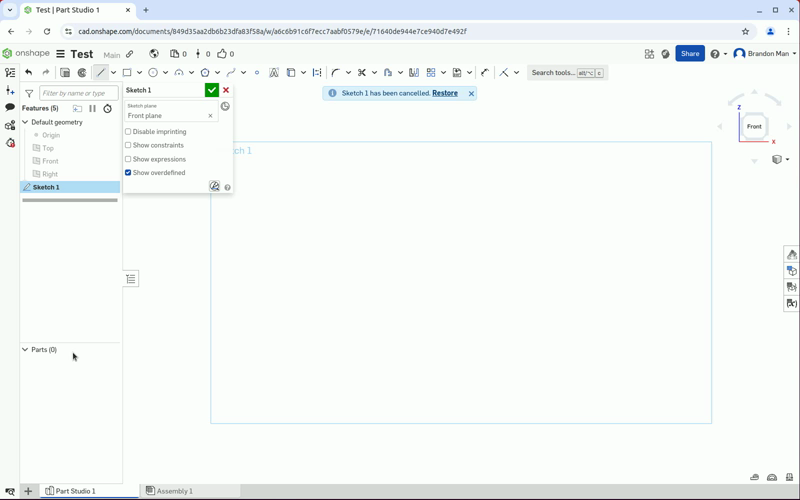
mouse_move(460, 282)
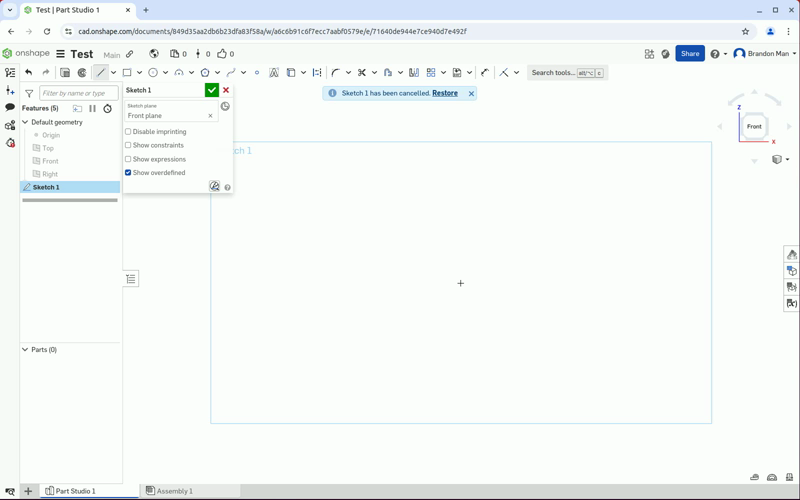
click(460, 282)
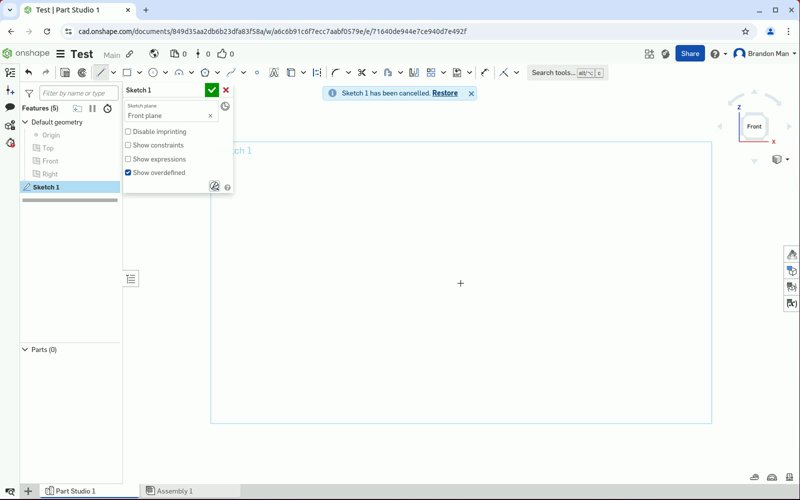
key_up(shift)
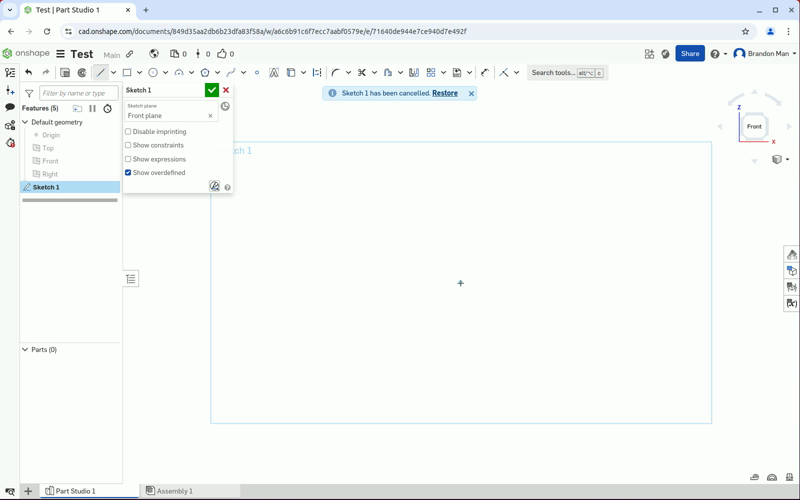
key_down(shift)
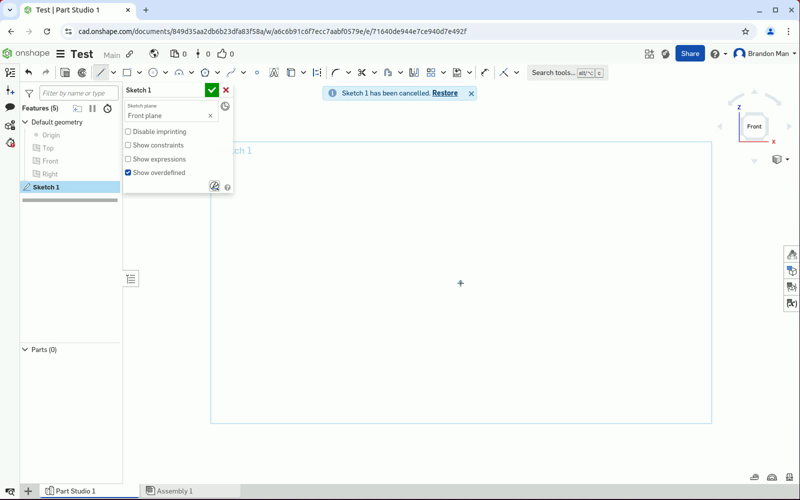
mouse_move(573, 282)
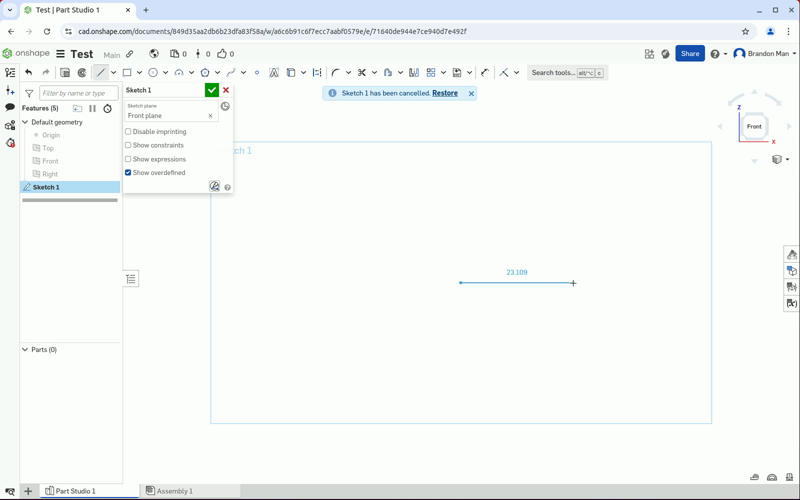
click(573, 282)
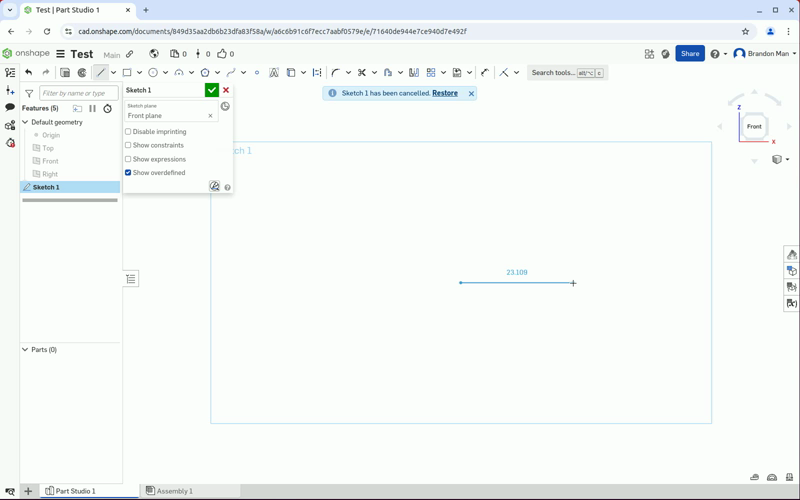
key_up(shift)
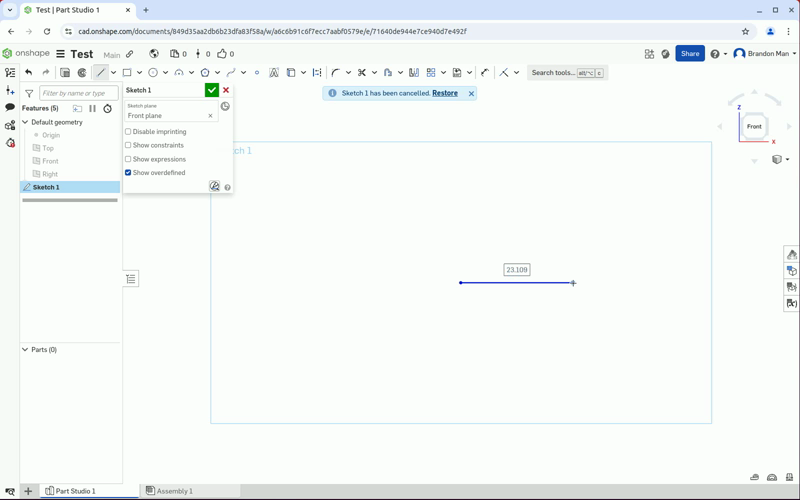
key_down(shift)
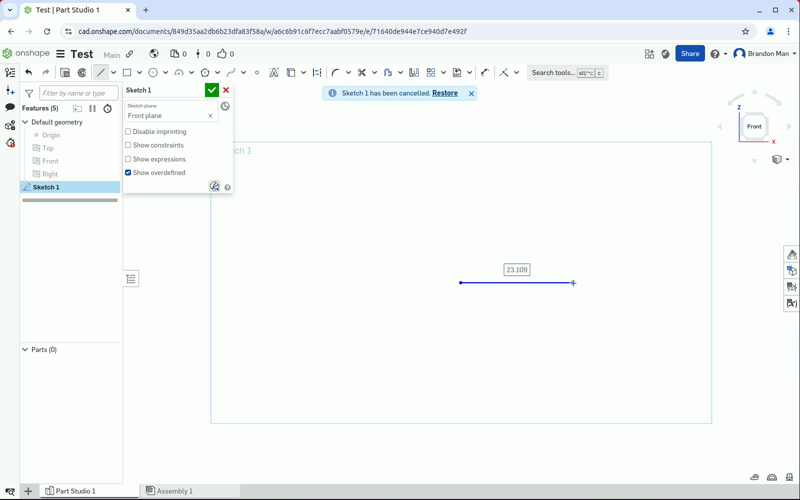
mouse_move(589, 282)
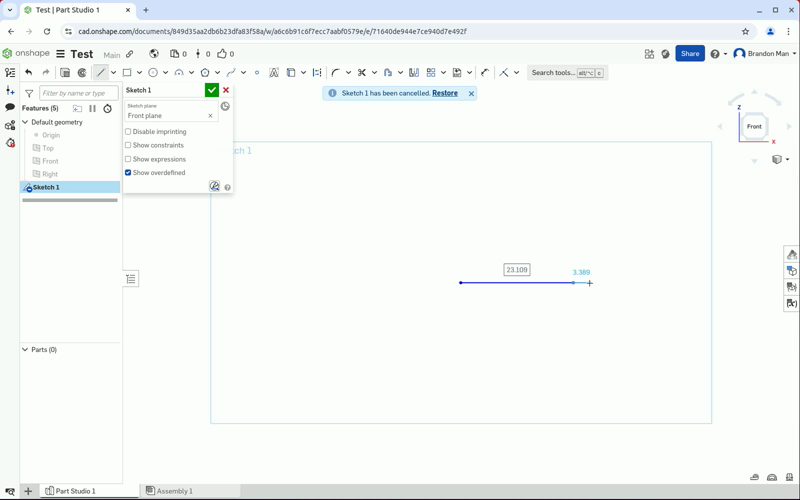
mouse_move(559, 268)
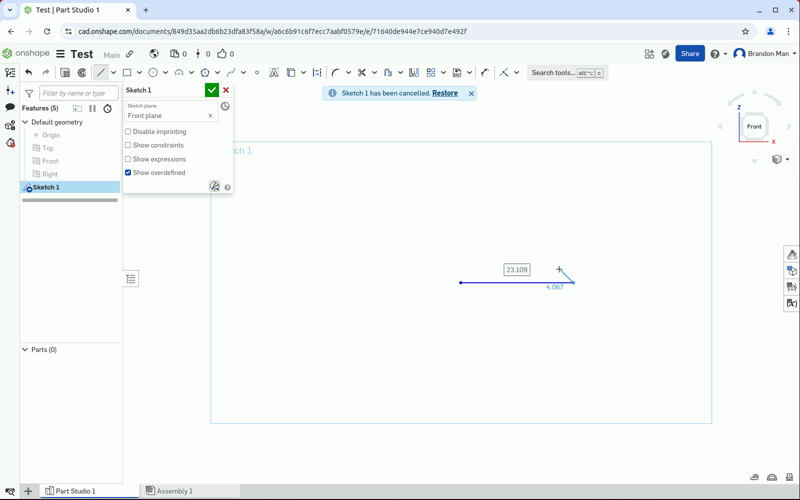
click(559, 268)
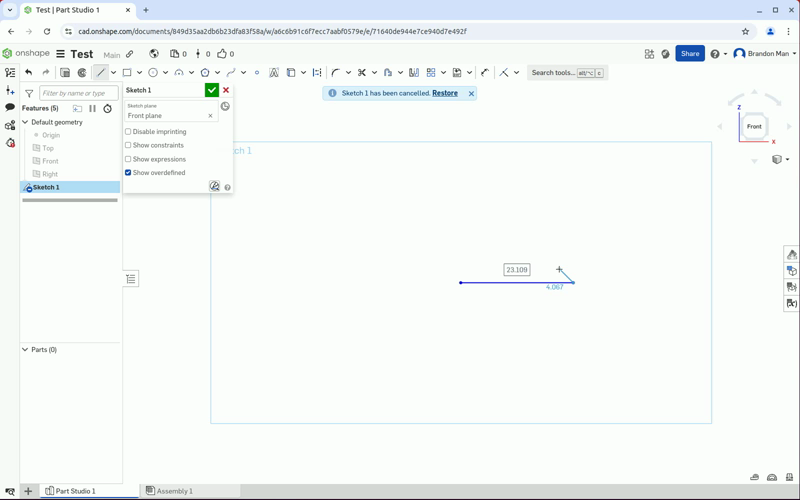
key_up(shift)
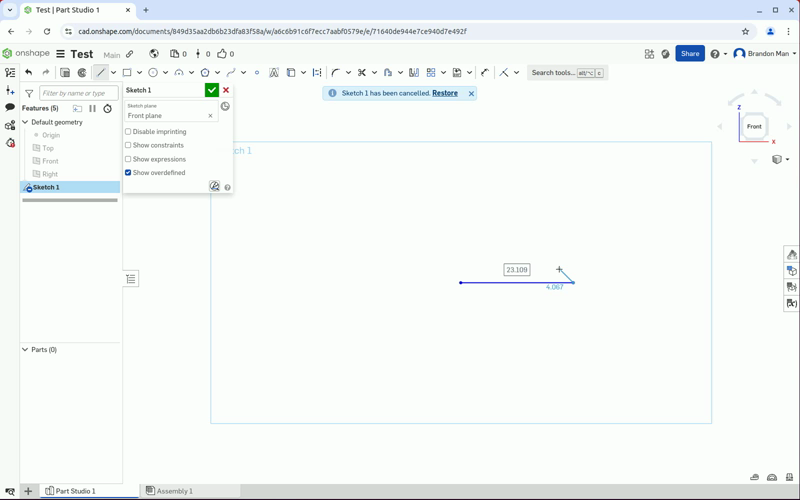
key_down(shift)
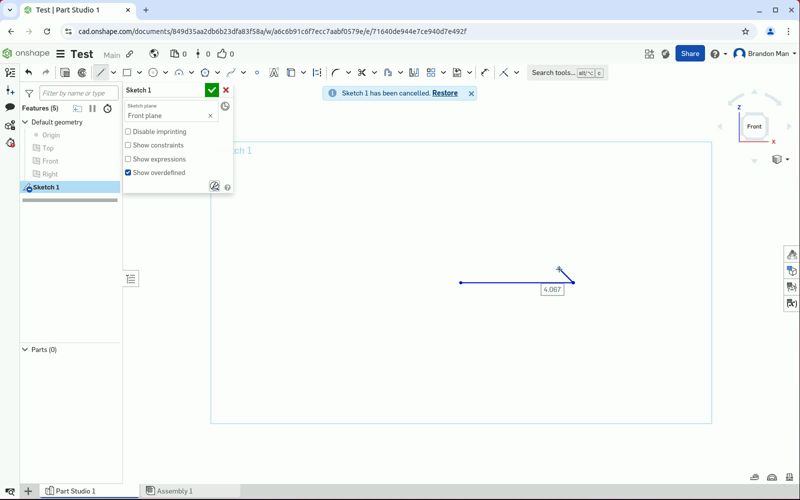
mouse_move(589, 268)
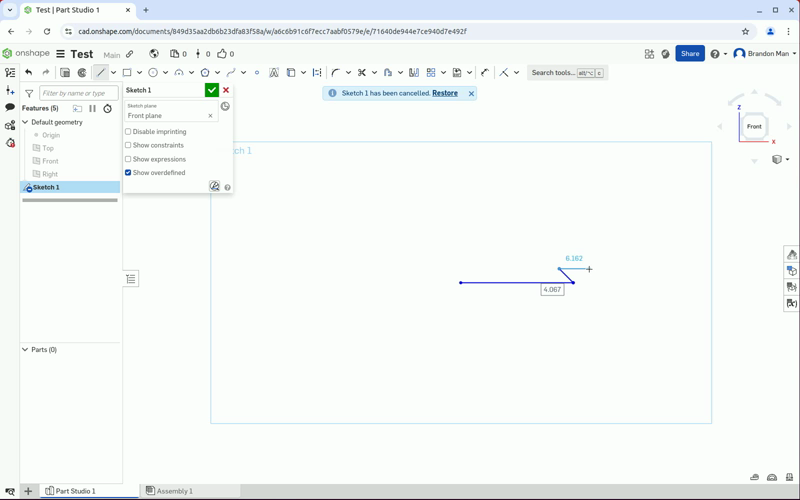
mouse_move(544, 268)
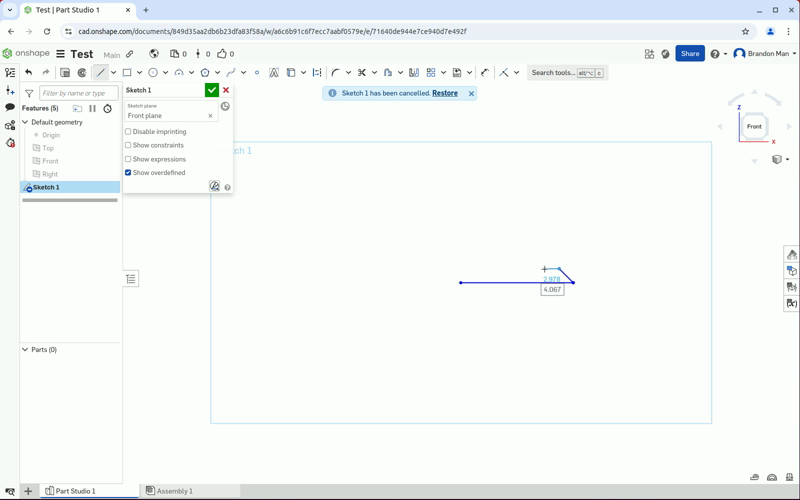
click(544, 268)
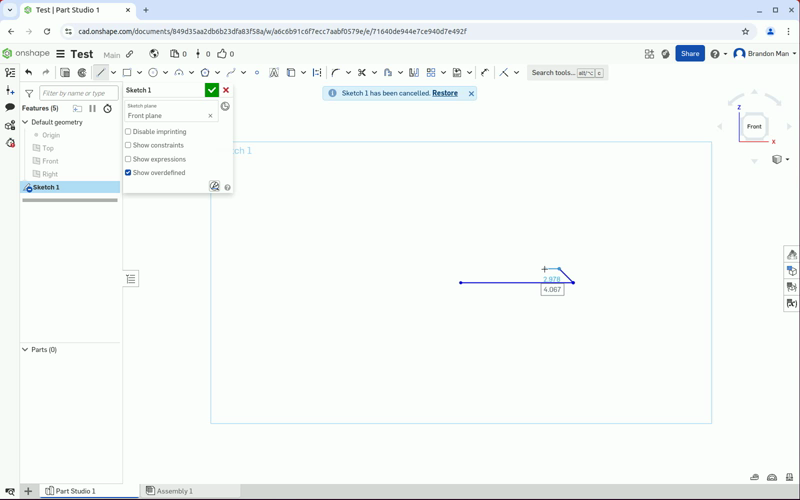
key_up(shift)
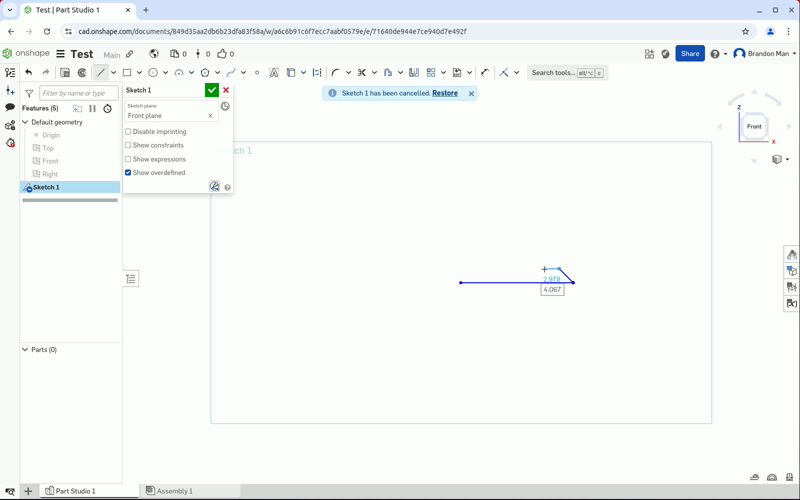
key_down(shift)
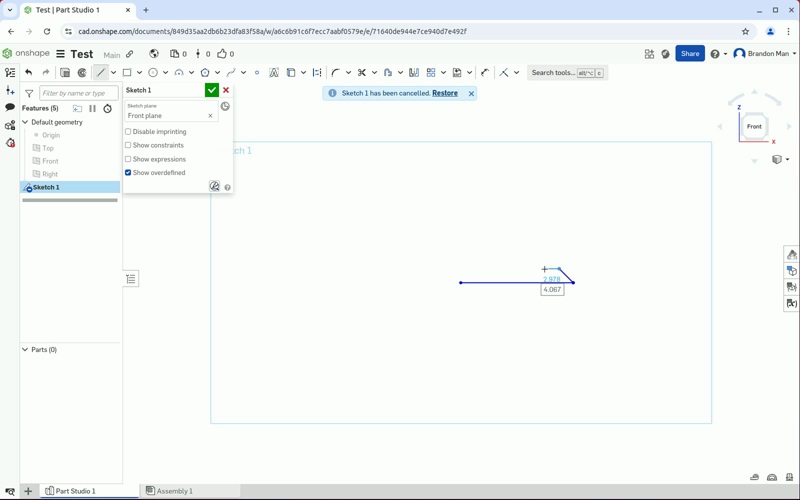
mouse_move(574, 268)
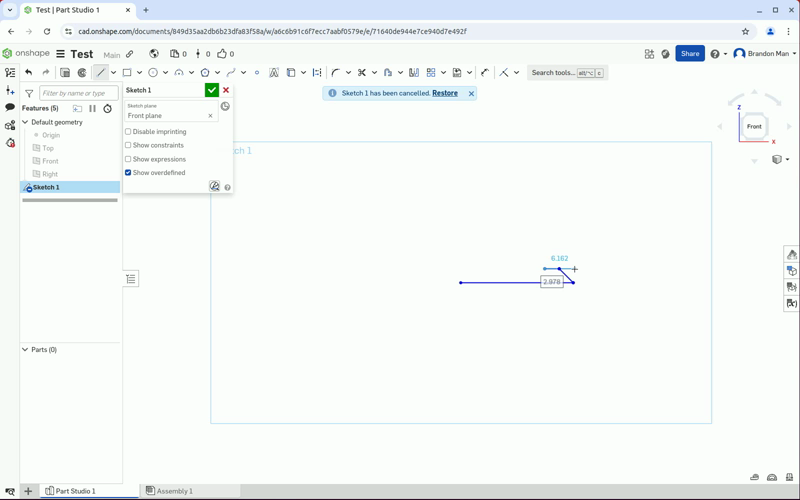
mouse_move(544, 226)
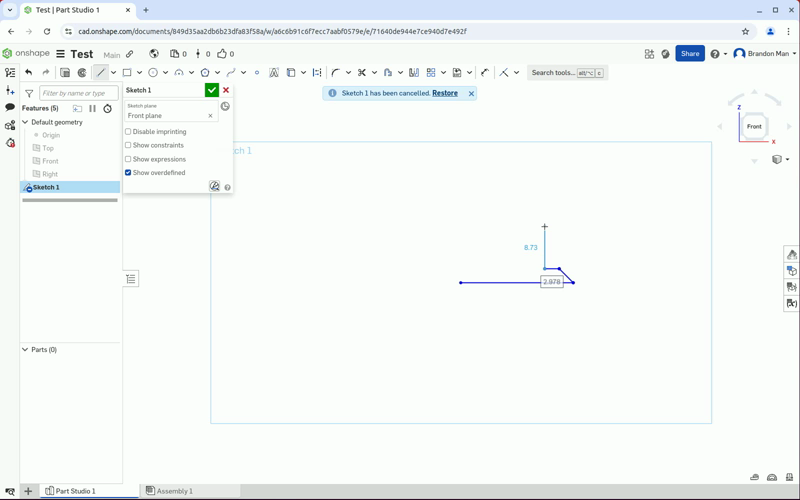
click(544, 226)
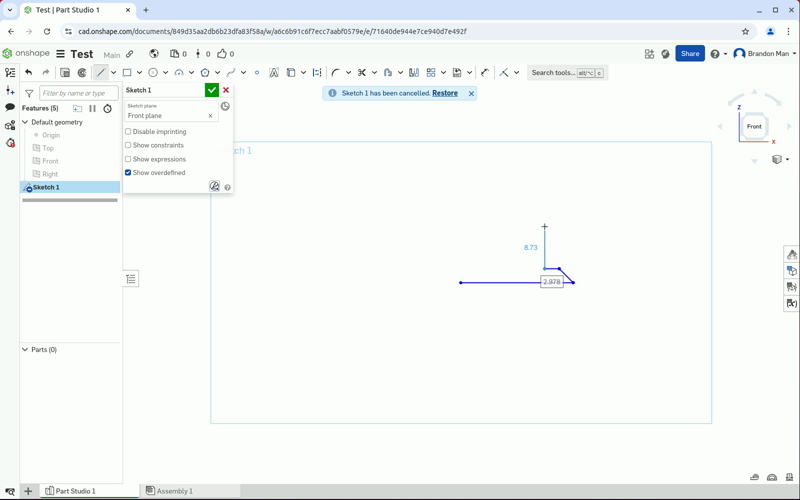
key_up(shift)
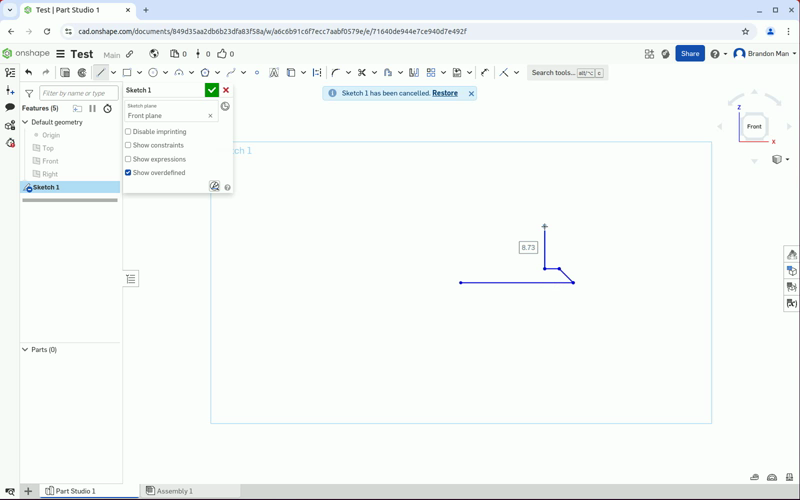
key_down(shift)
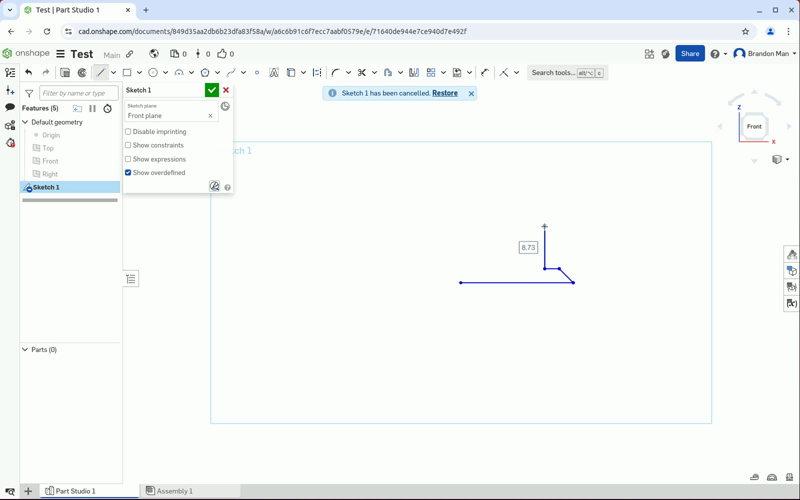
mouse_move(574, 226)
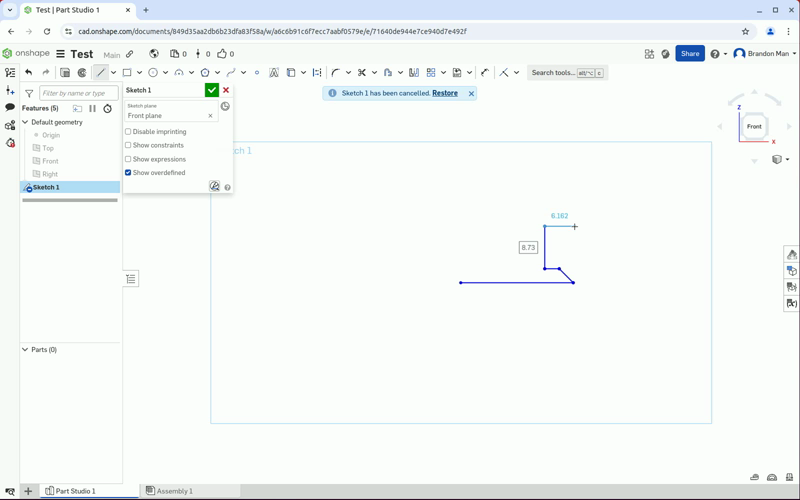
mouse_move(489, 226)
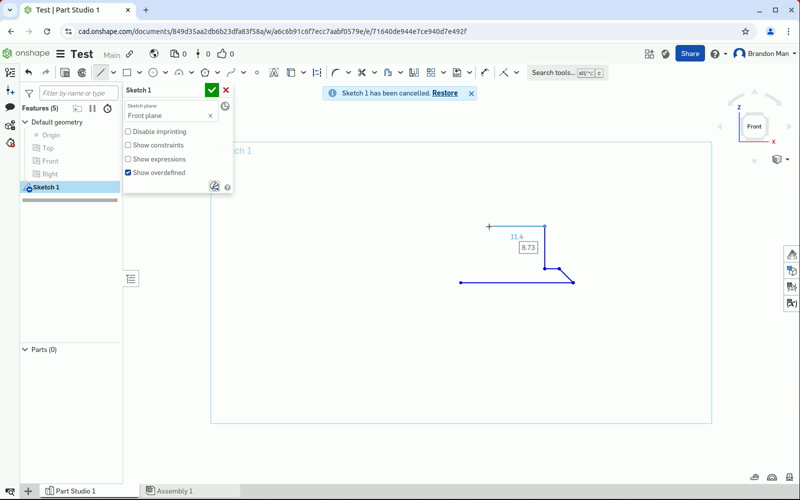
click(489, 226)
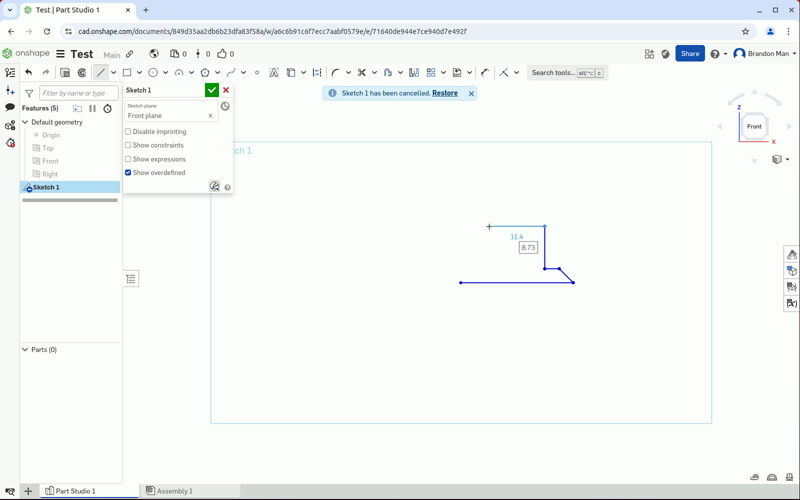
key_up(shift)
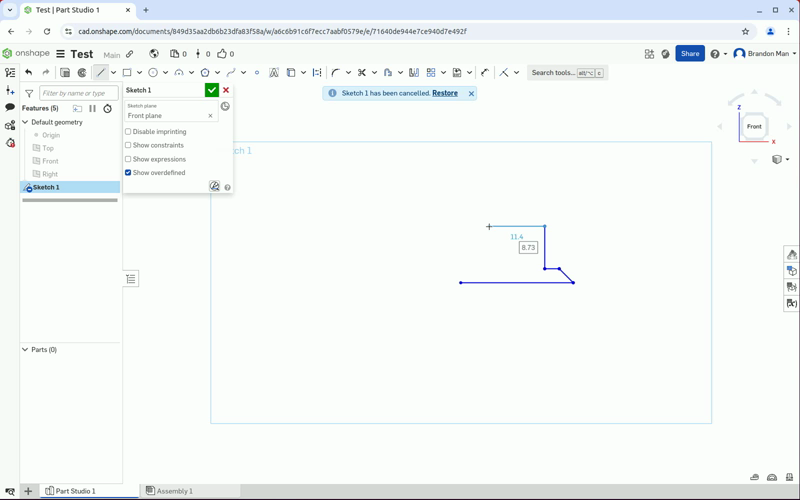
key_down(shift)
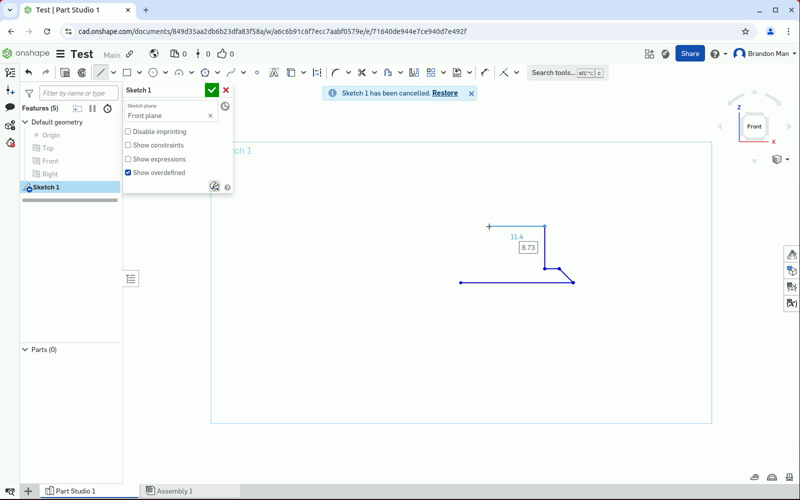
mouse_move(519, 226)
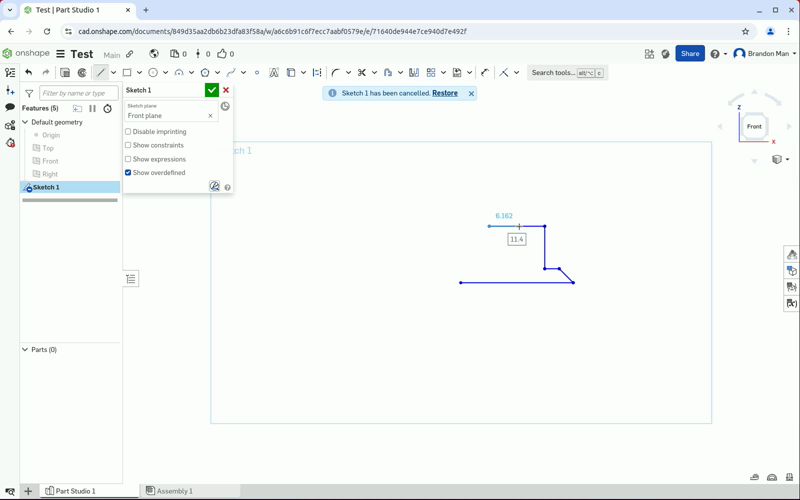
mouse_move(489, 268)
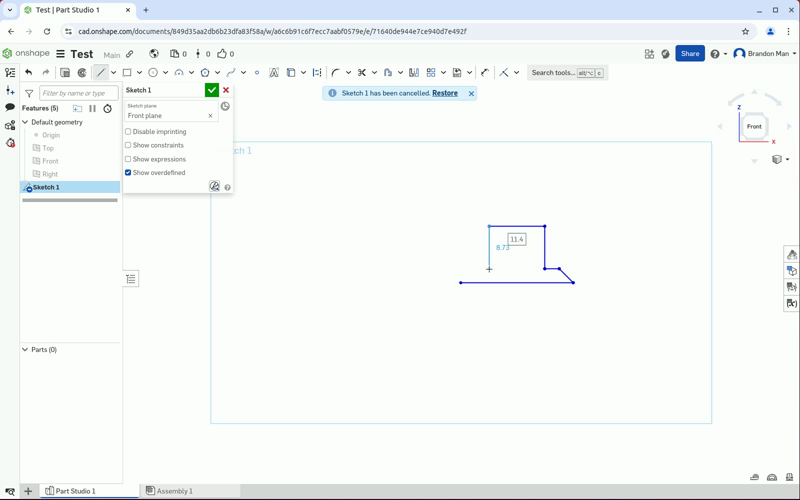
click(489, 268)
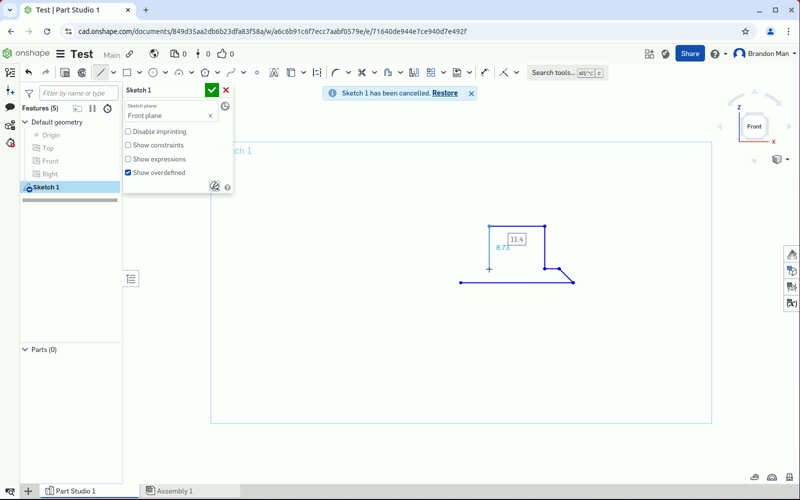
key_up(shift)
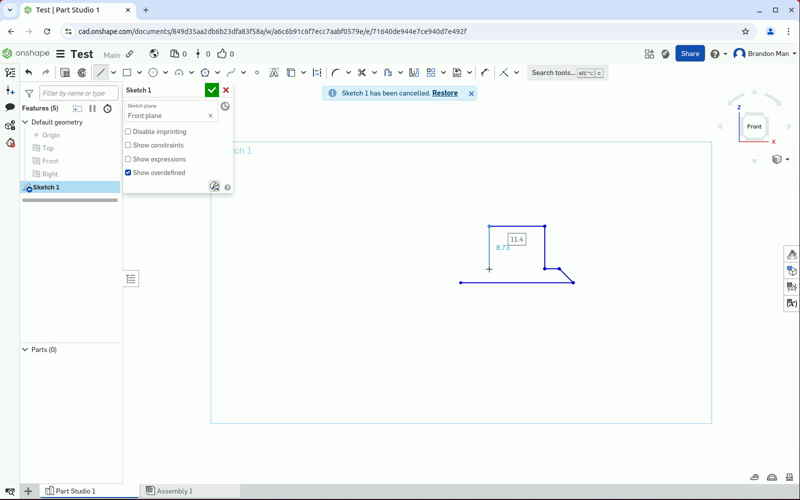
key_down(shift)
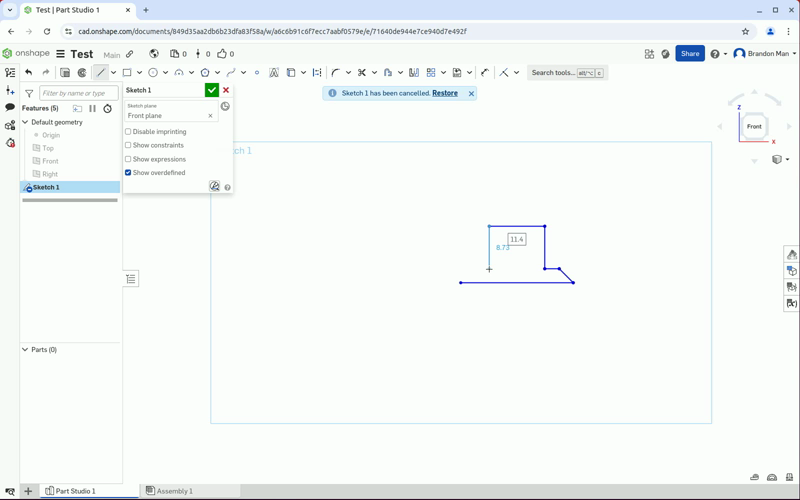
mouse_move(519, 268)
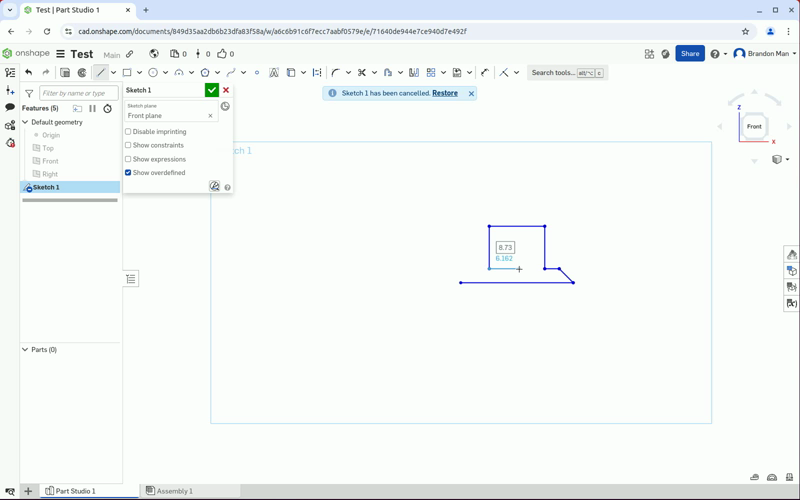
mouse_move(474, 268)
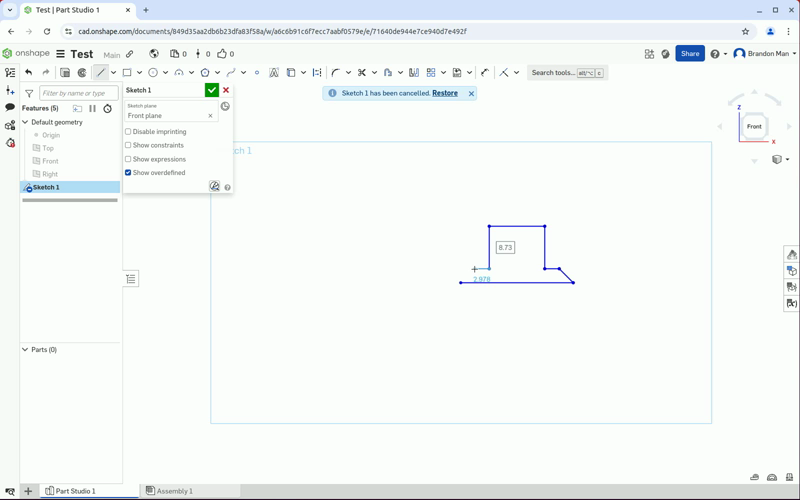
click(474, 268)
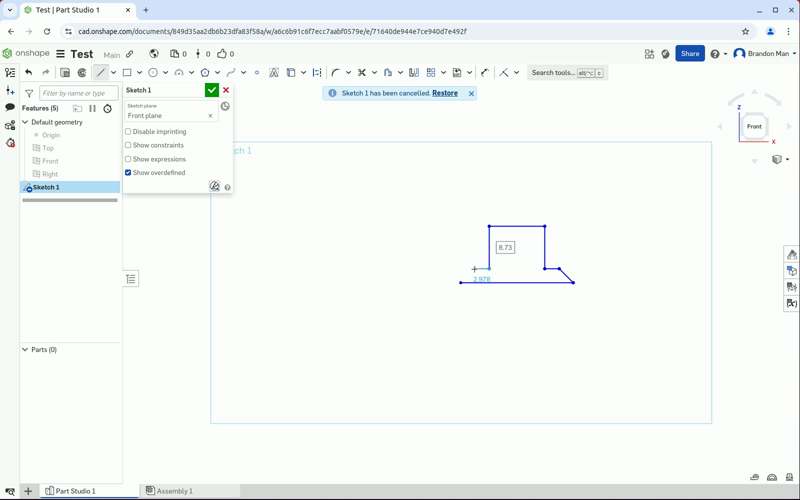
key_up(shift)
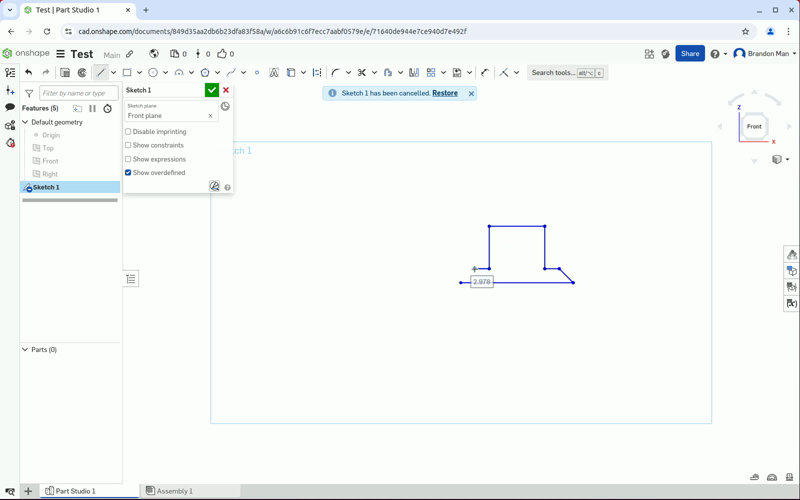
mouse_move(504, 268)
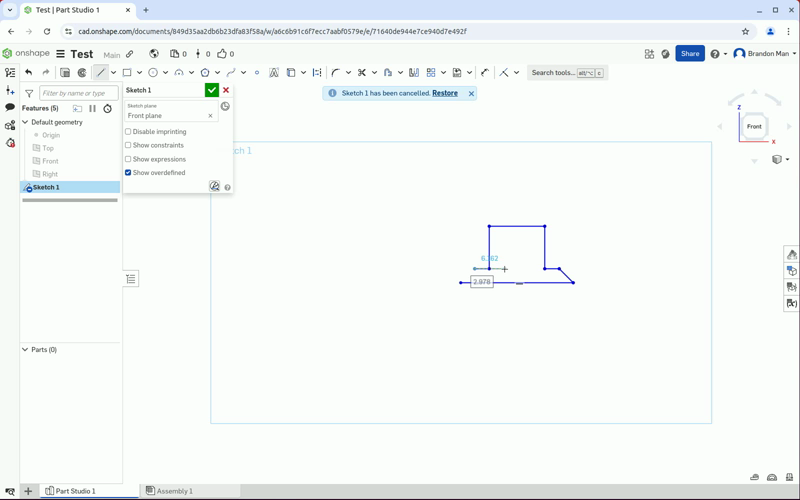
key_down(shift)
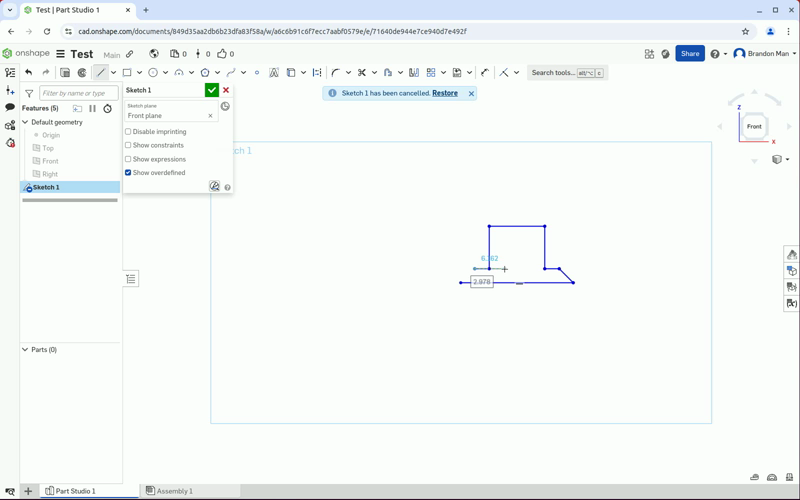
mouse_move(460, 282)
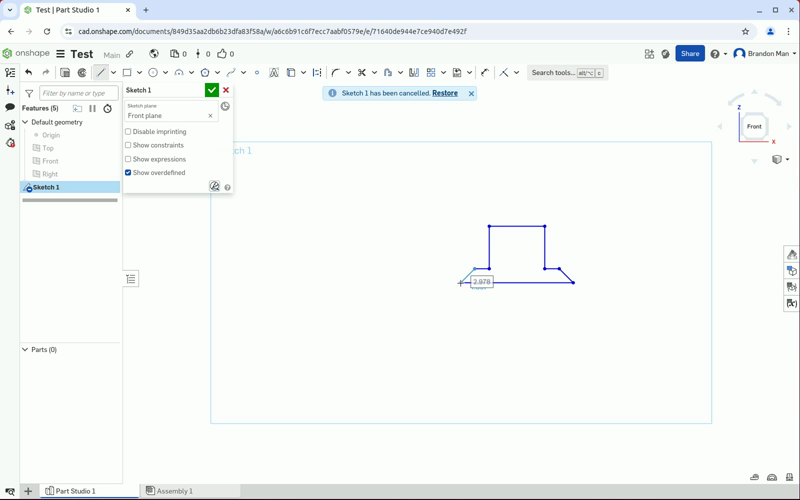
key_up(shift)
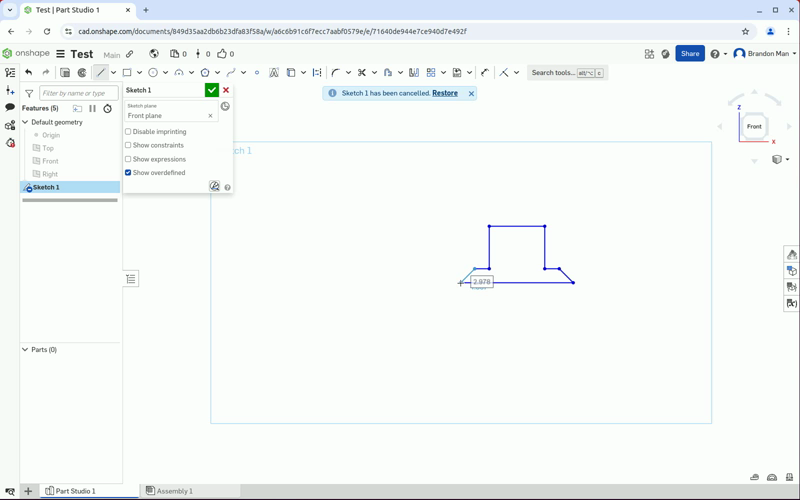
click(460, 282)
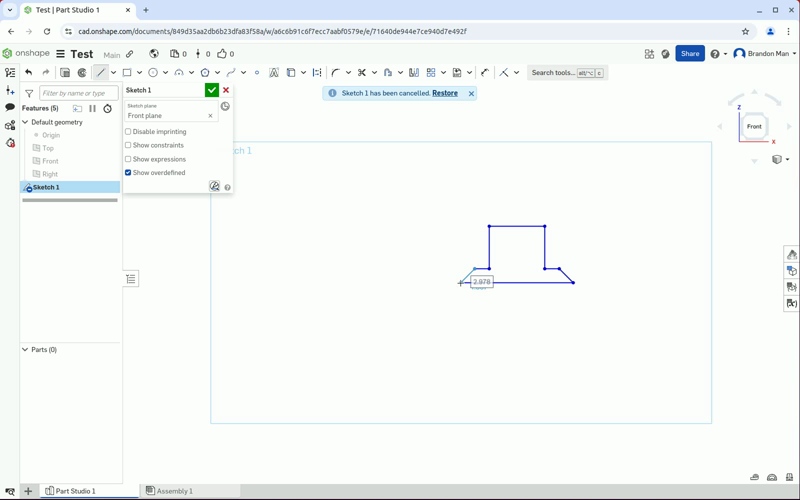
key(esc)
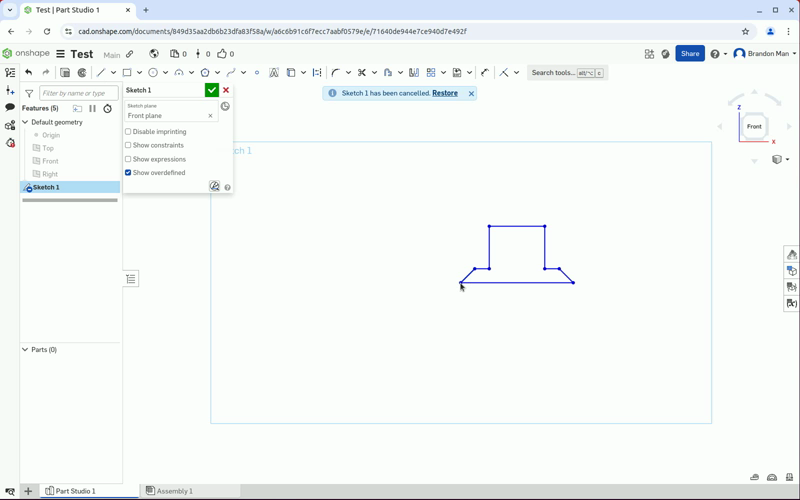
mouse_move(526, 264)
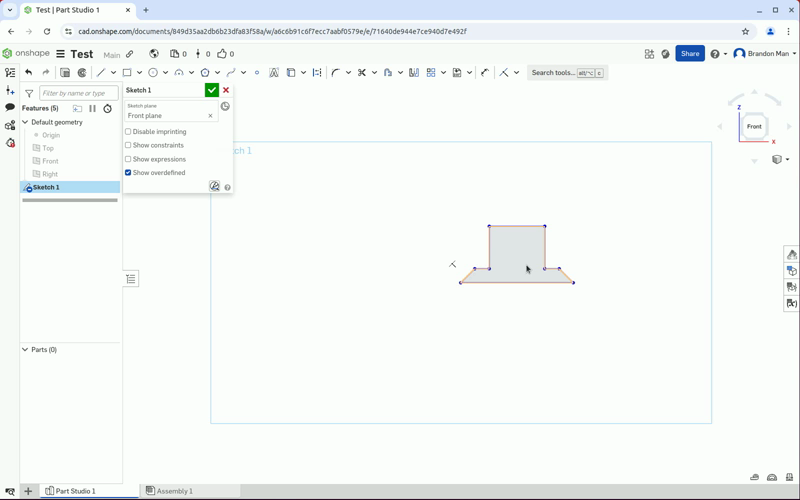
click(526, 264)
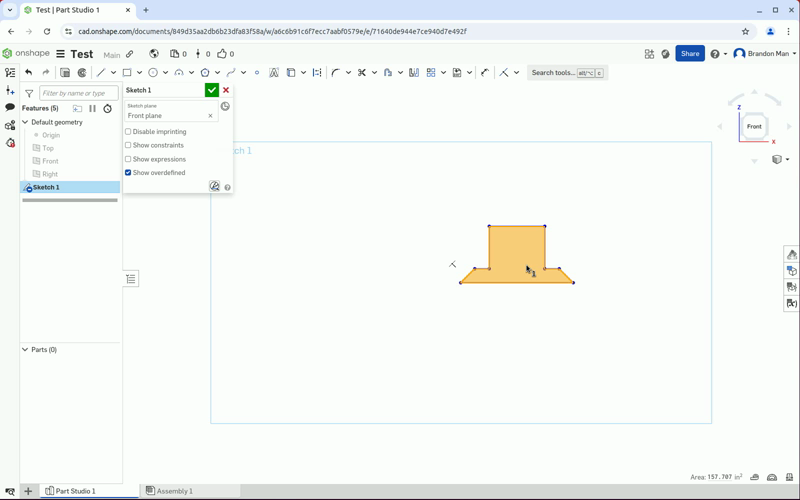
mouse_move(73, 352)
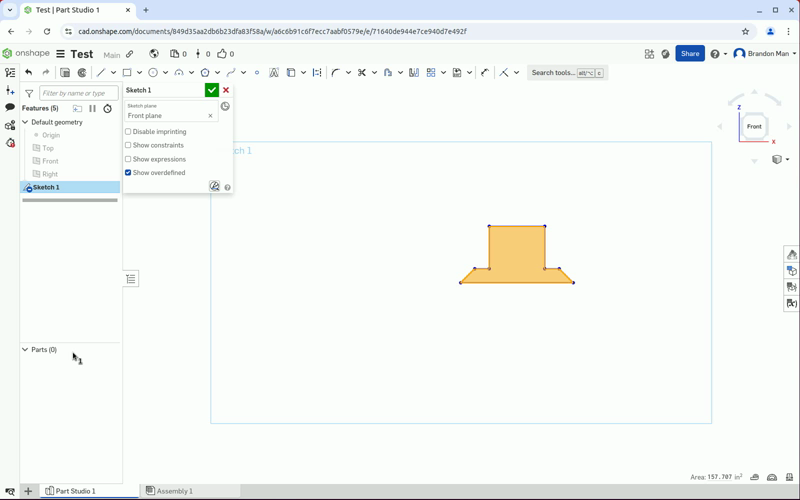
key(shift+y)
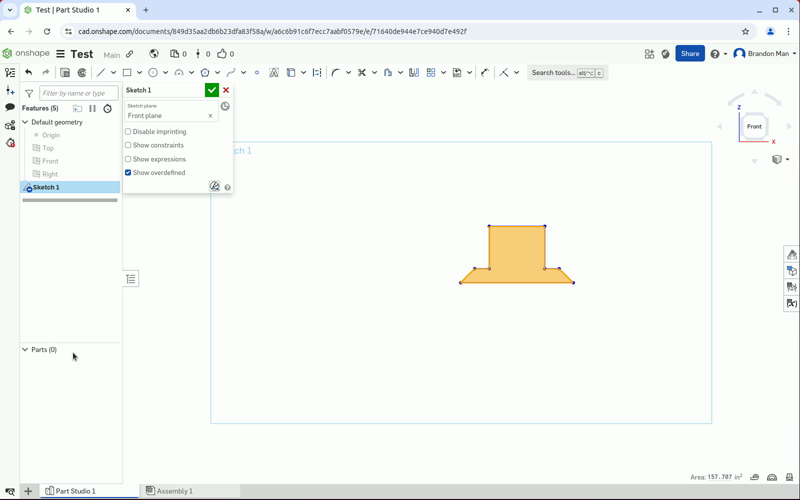
key(shift+e)
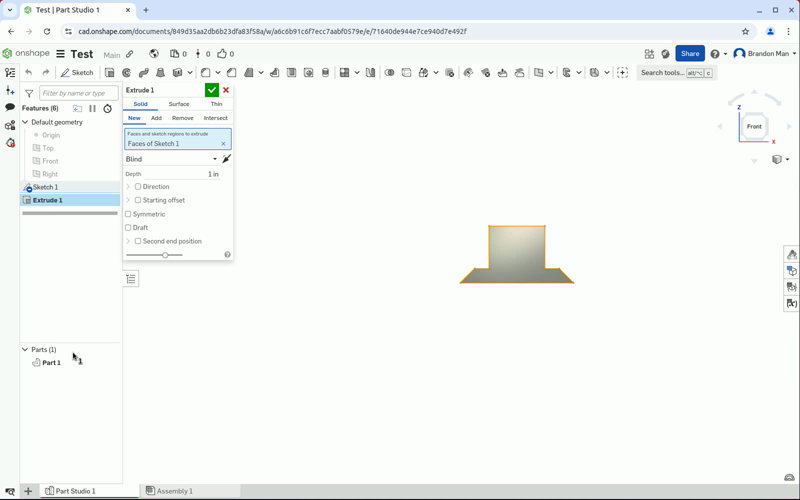
mouse_move(143, 106)
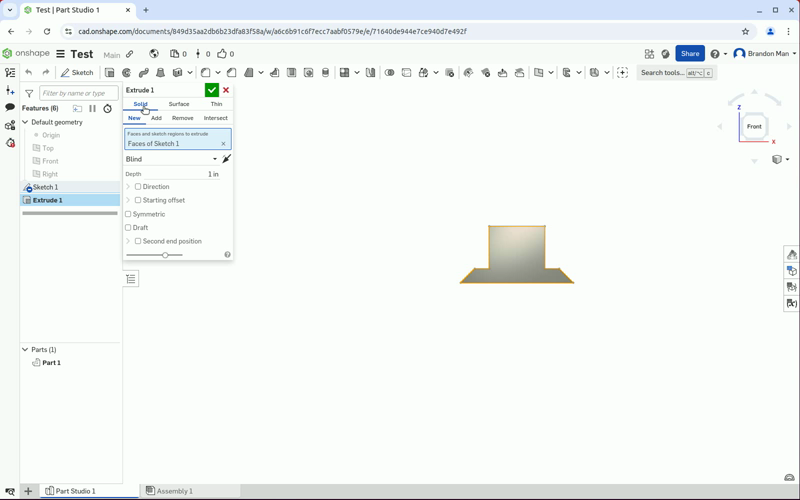
click(143, 106)
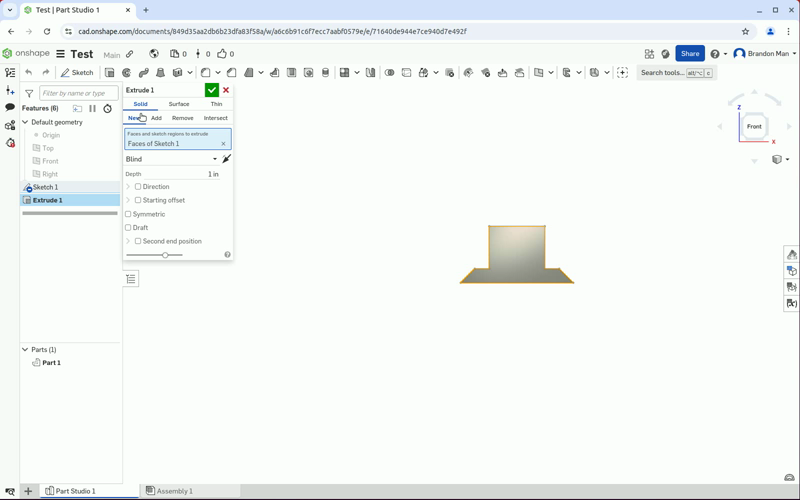
mouse_move(137, 120)
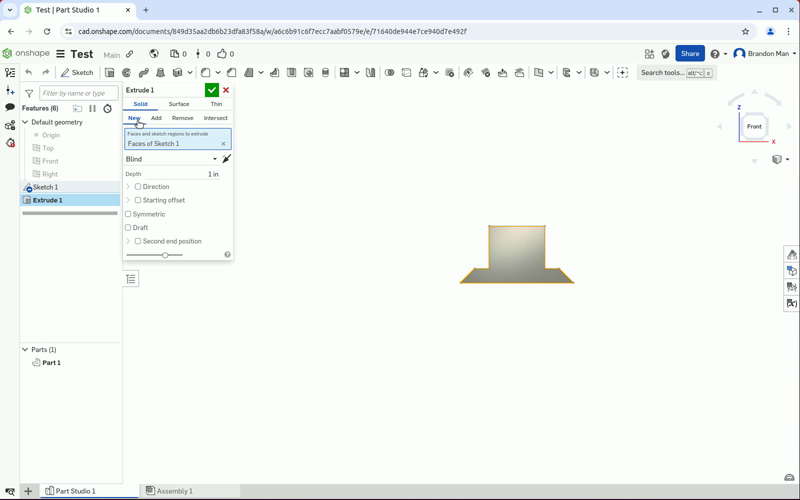
click(137, 120)
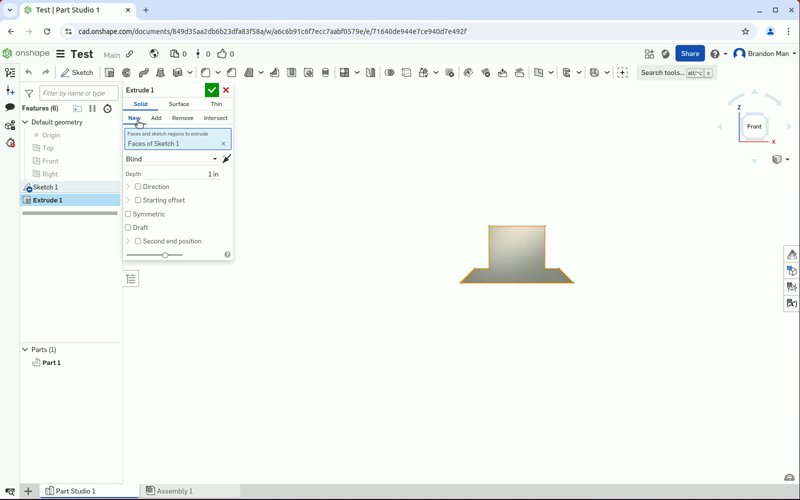
key(tab, 4)
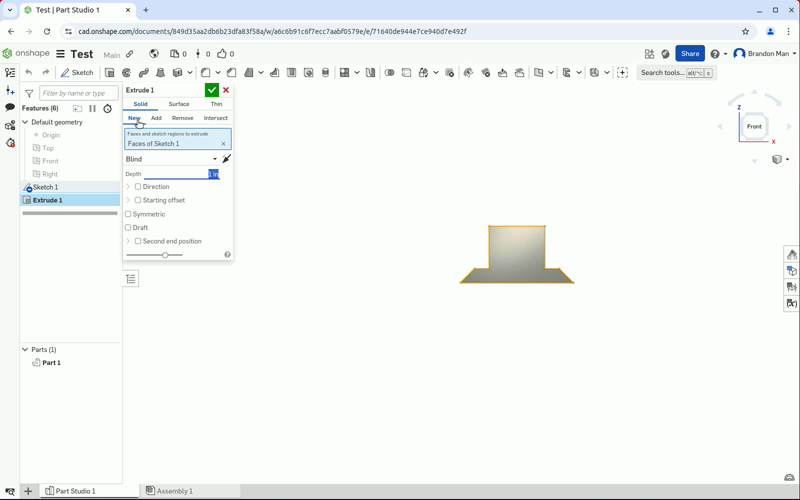
text(8.666)
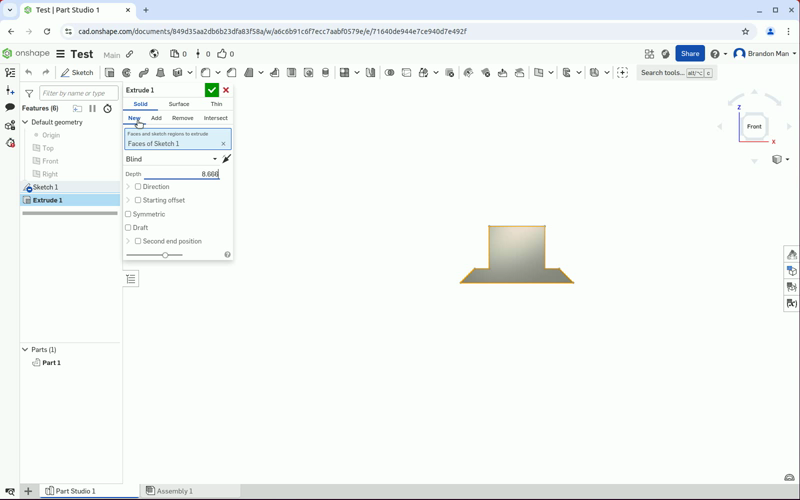
key(enter)
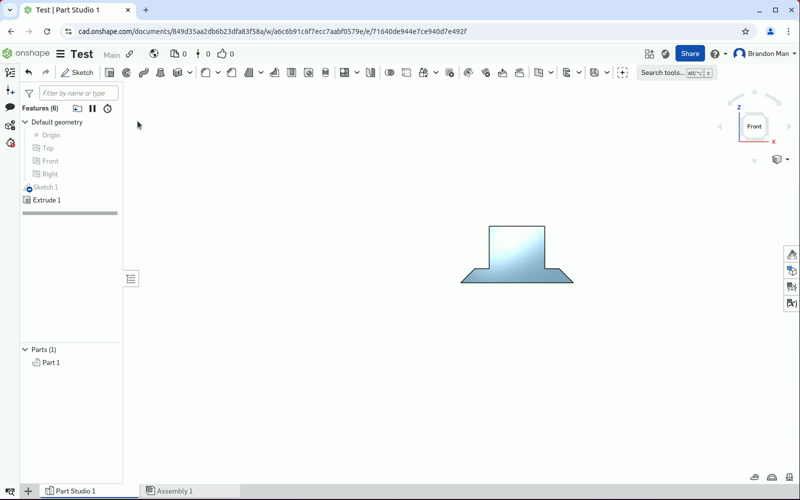
key(shift+h)
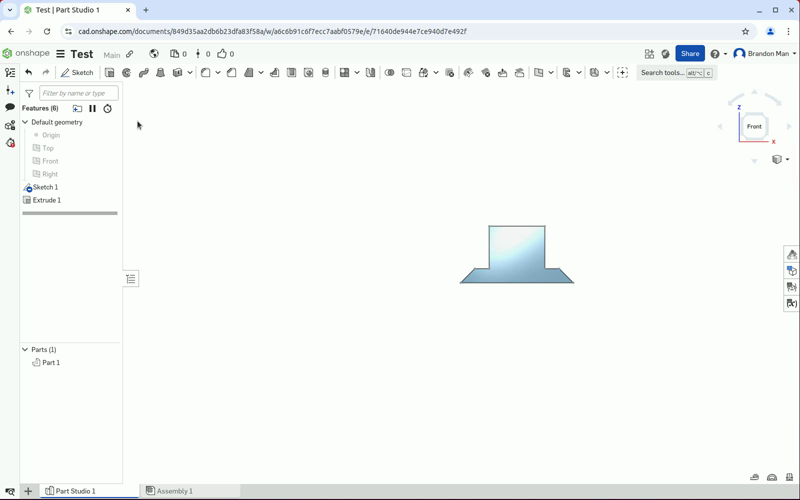
key(shift+h)
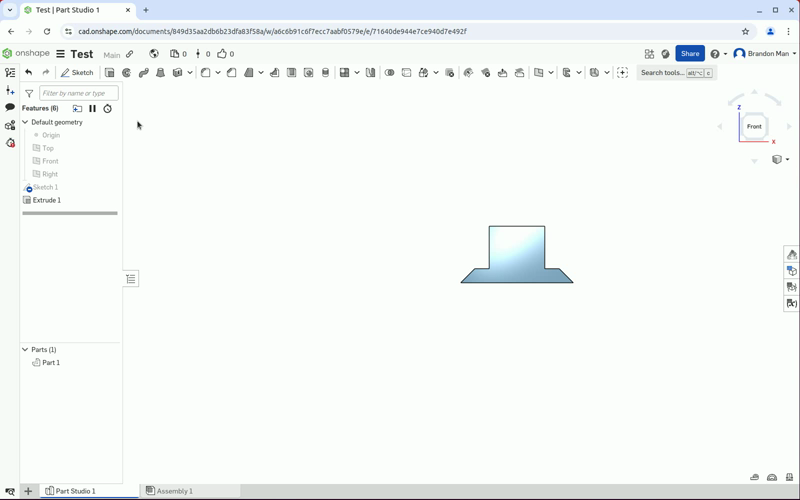
mouse_move(73, 189)
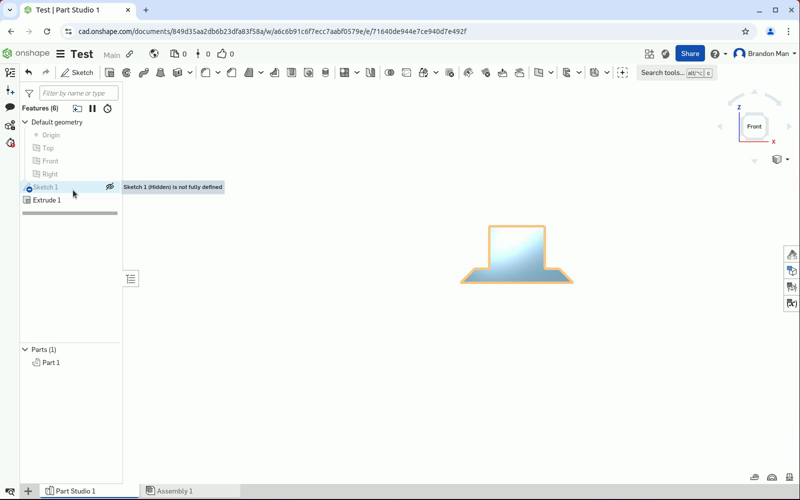
click(73, 189)
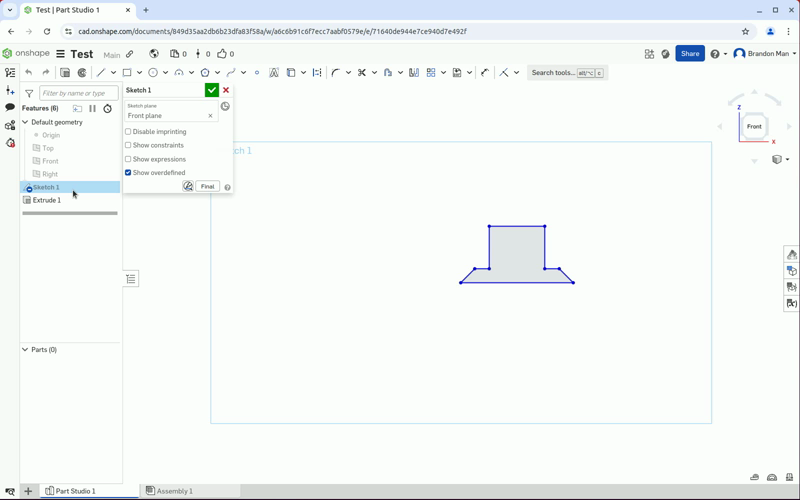
mouse_move(229, 92)
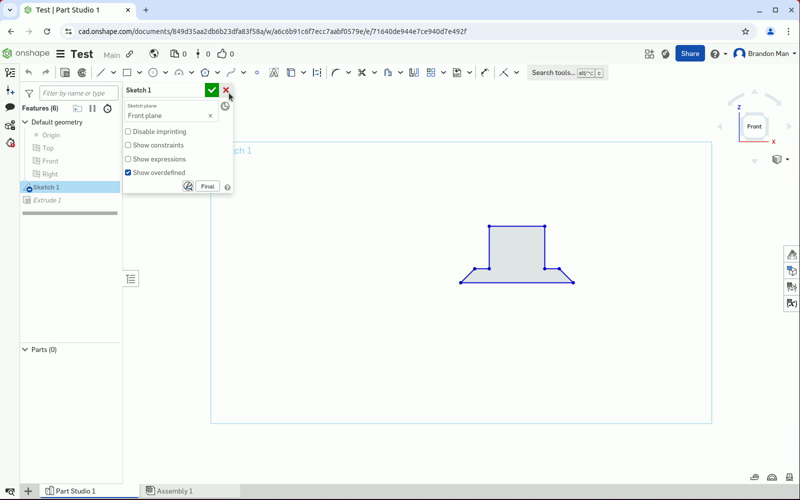
click(229, 92)
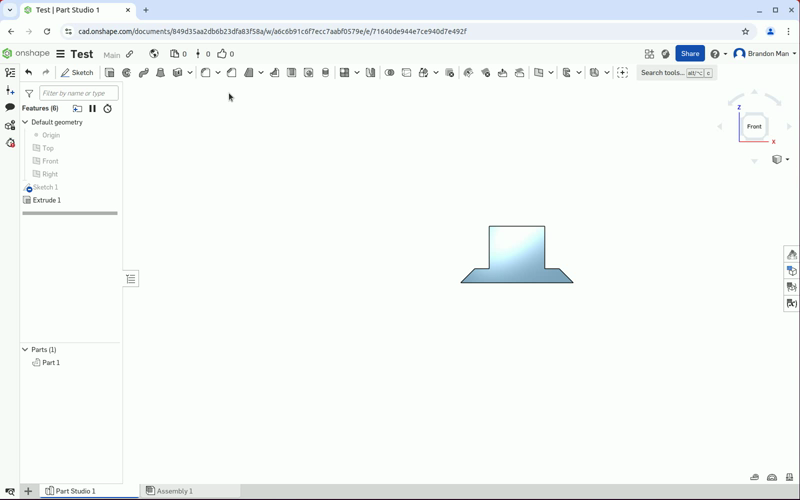
mouse_move(541, 75)
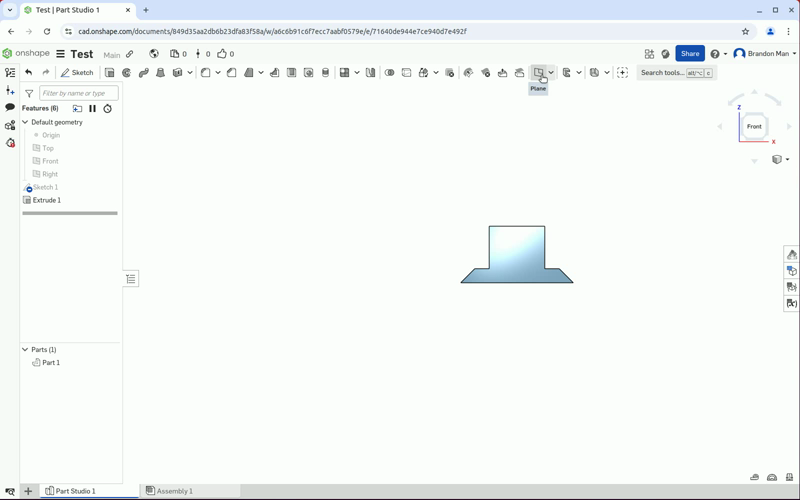
click(541, 75)
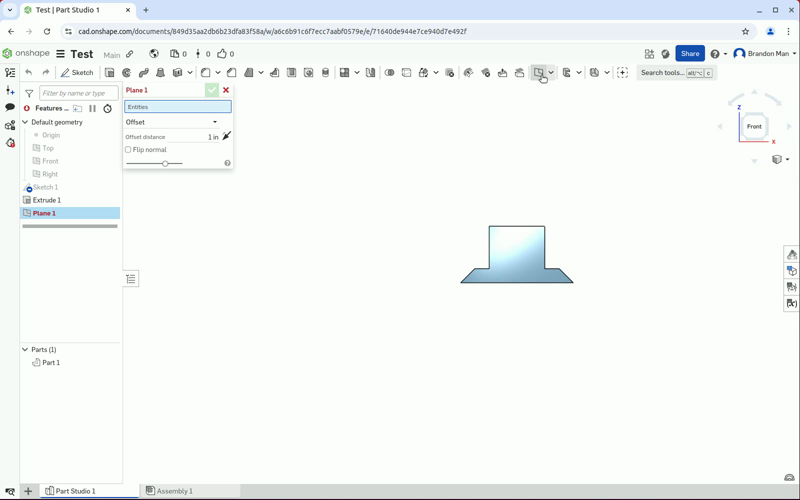
mouse_move(73, 163)
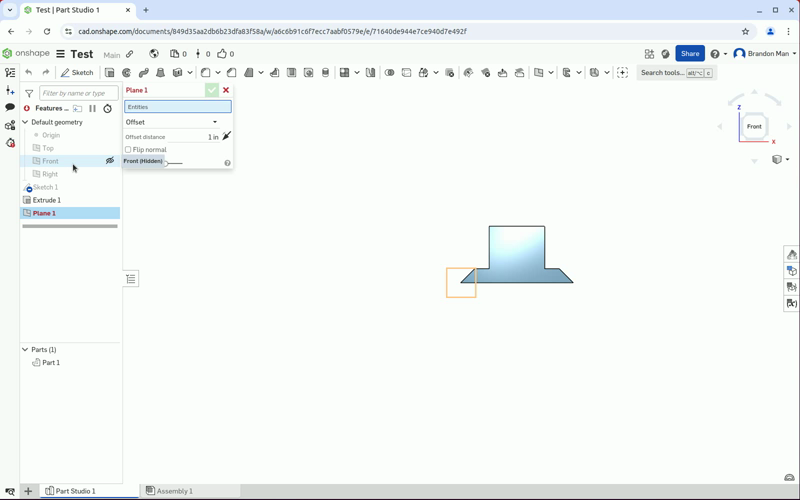
click(73, 163)
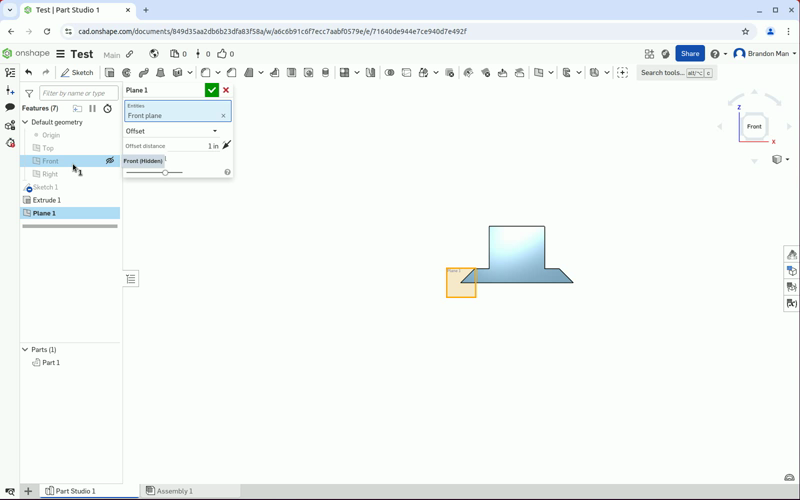
key(tab, 2)
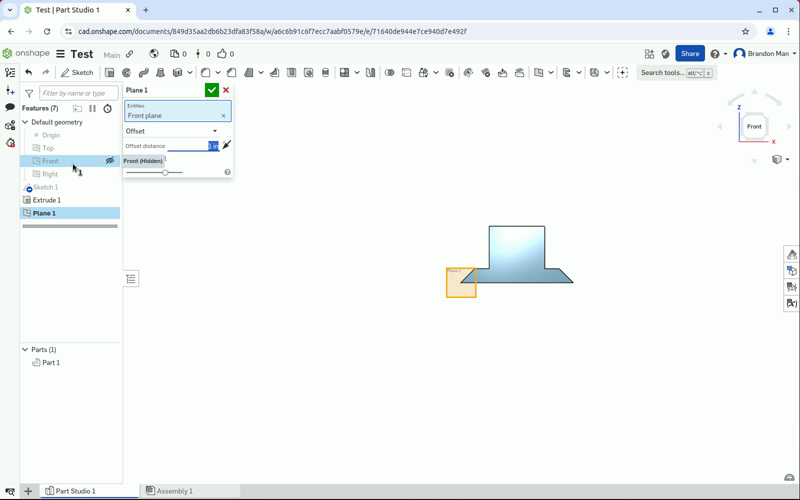
text(8.658)
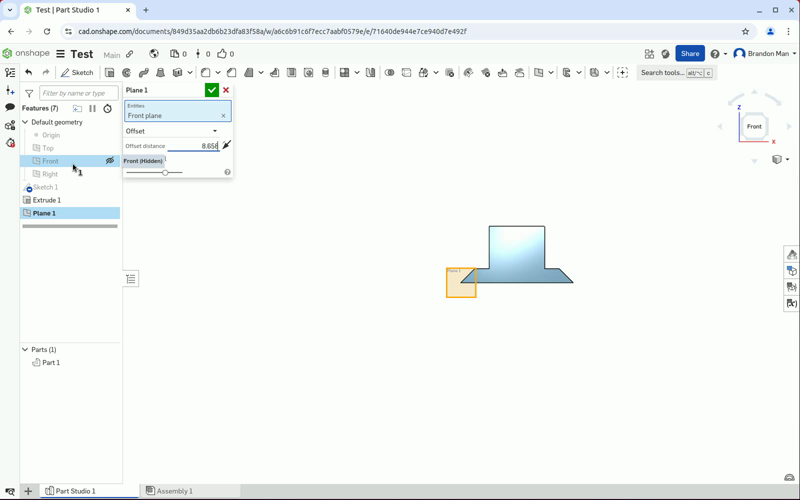
key(enter, 2)
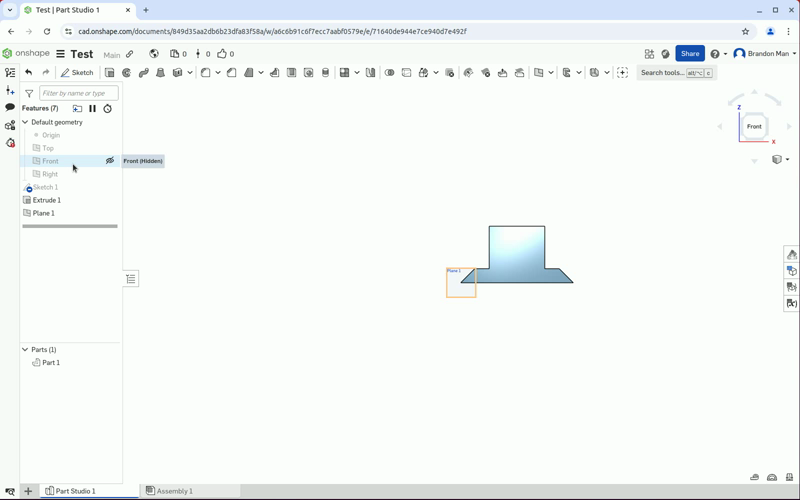
key(shift+s)
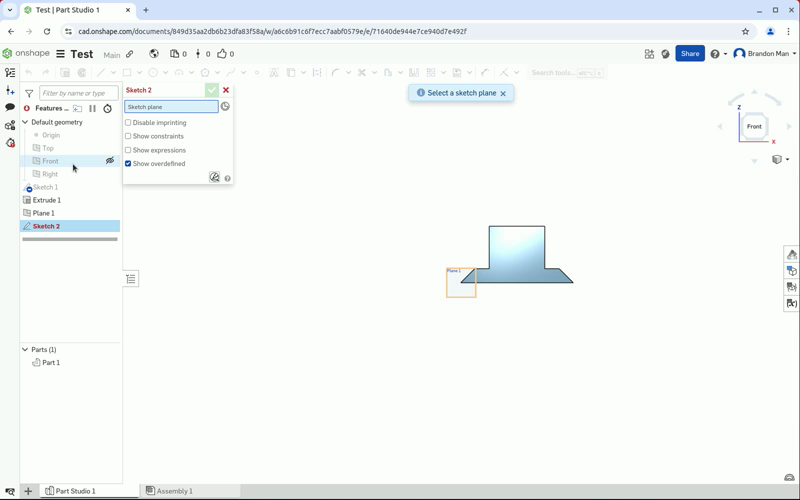
mouse_move(73, 215)
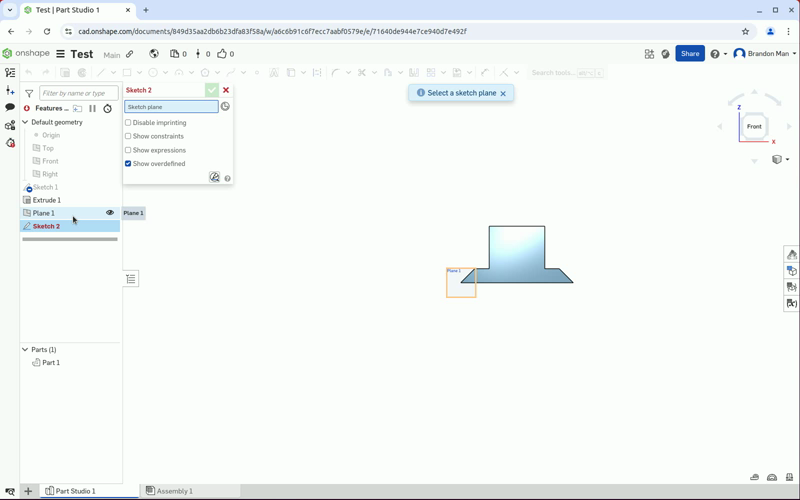
click(73, 215)
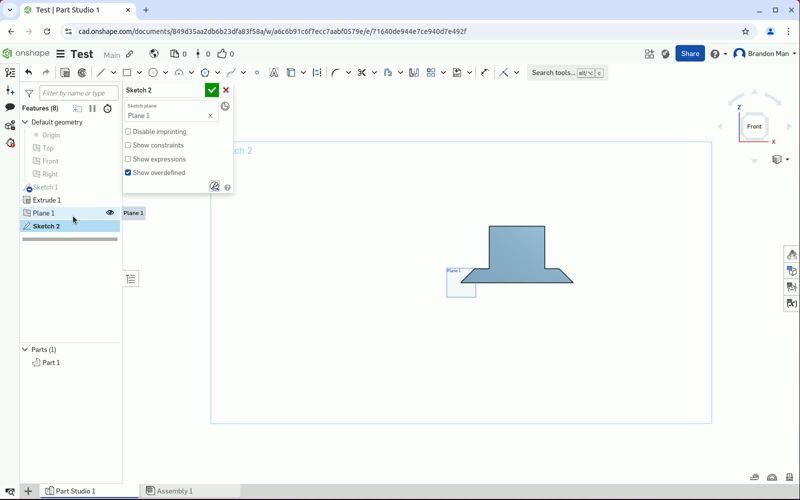
mouse_move(73, 352)
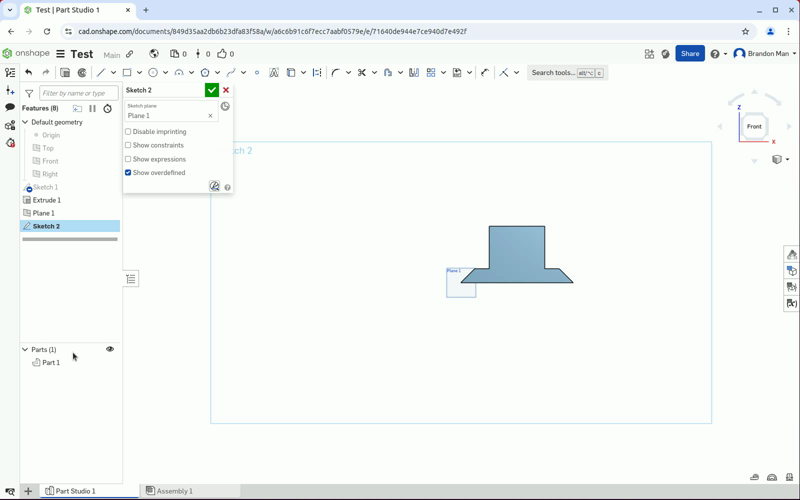
key(y)
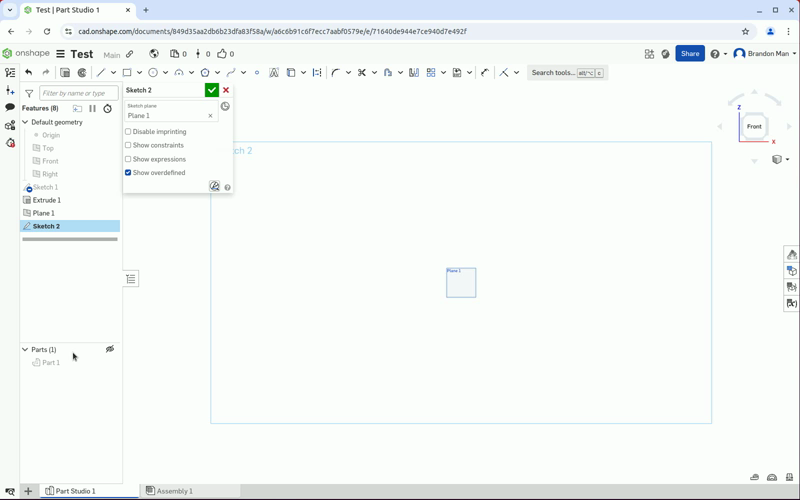
key(a)
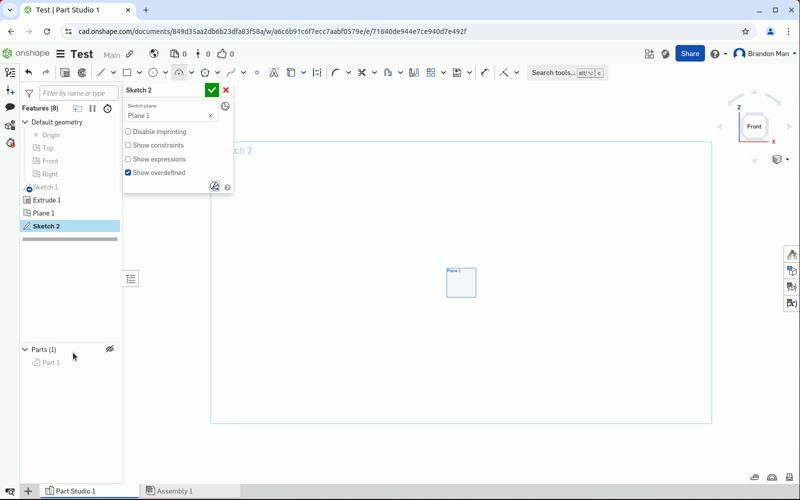
key_down(shift)
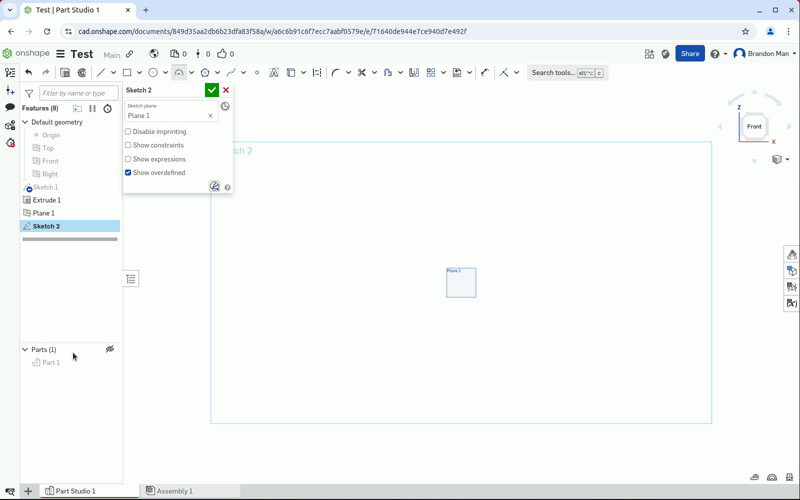
mouse_move(489, 226)
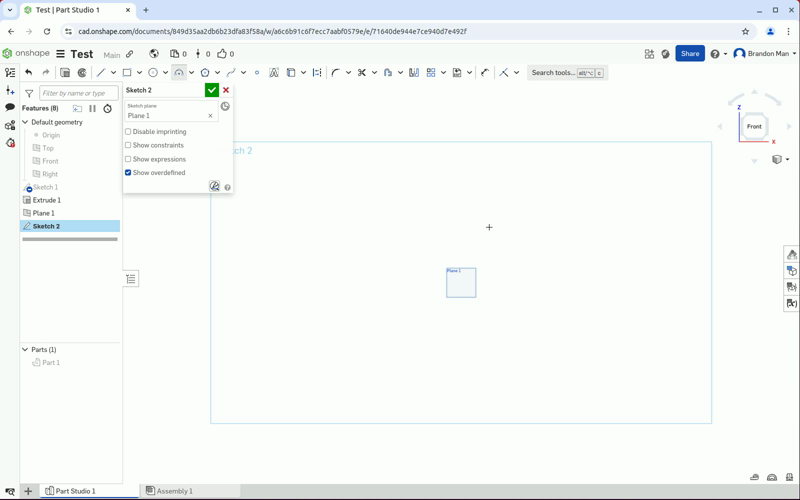
click(489, 226)
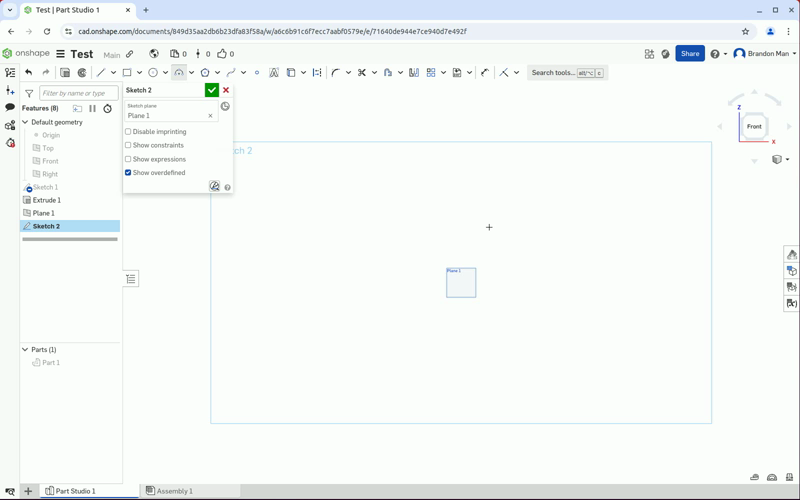
key_up(shift)
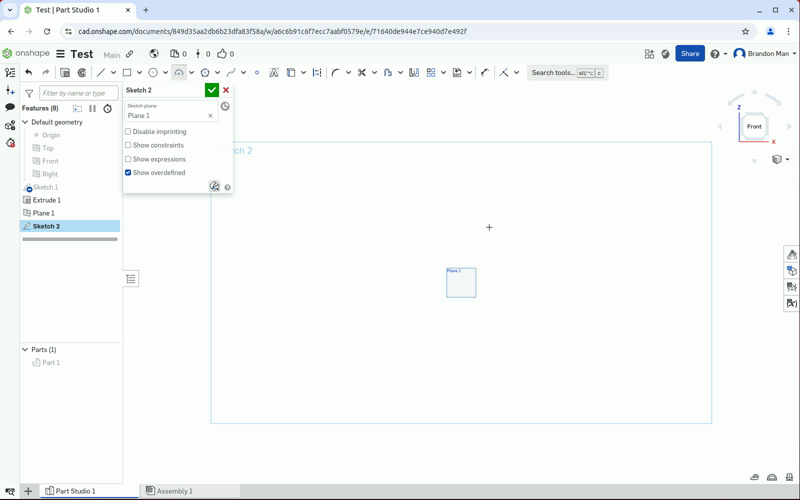
key_down(shift)
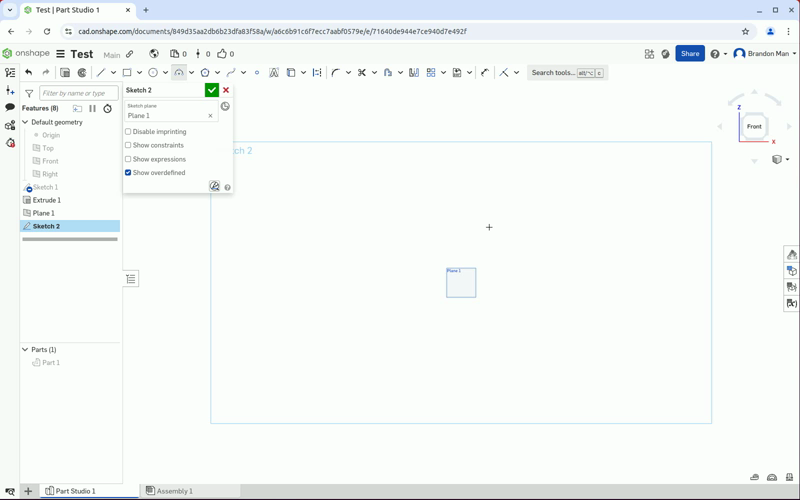
mouse_move(545, 226)
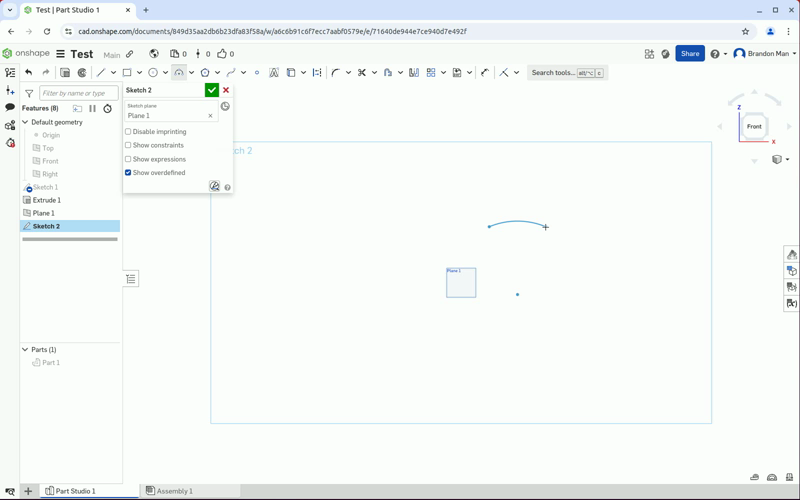
click(545, 226)
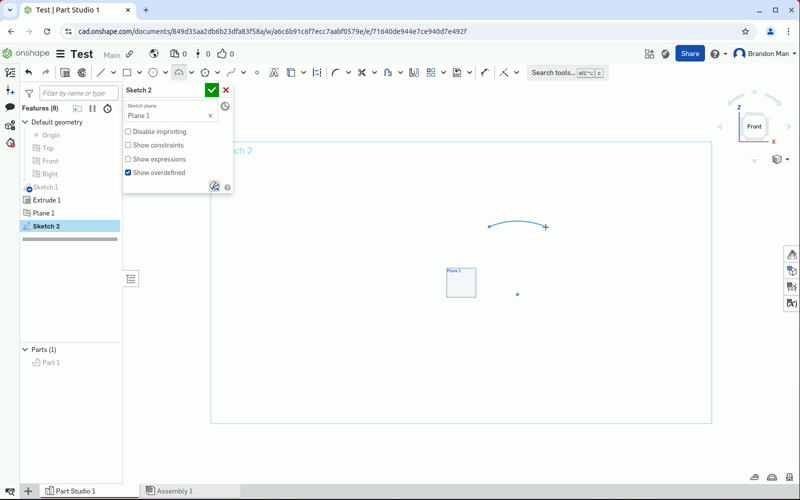
mouse_move(517, 255)
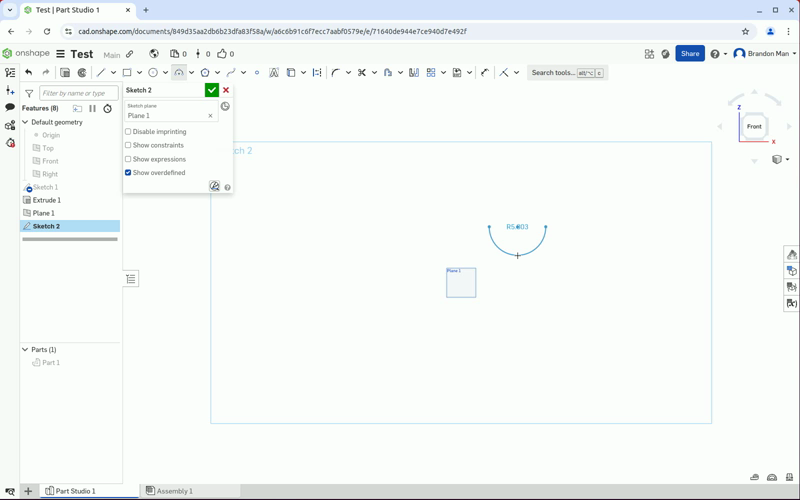
click(517, 255)
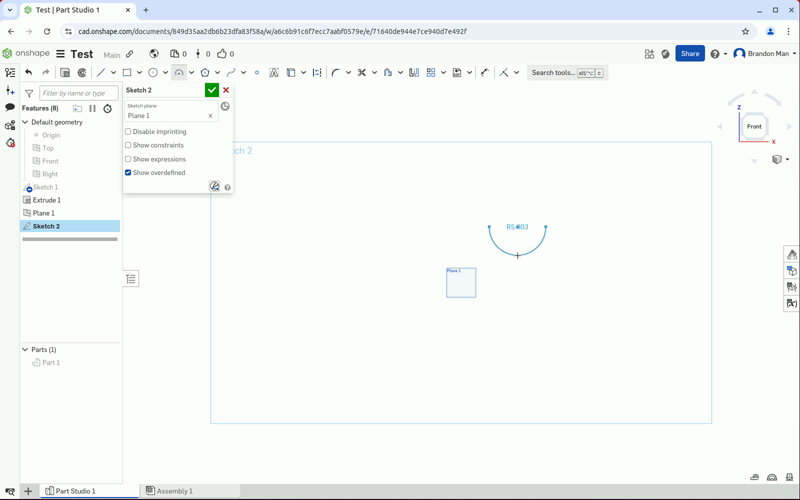
key_up(shift)
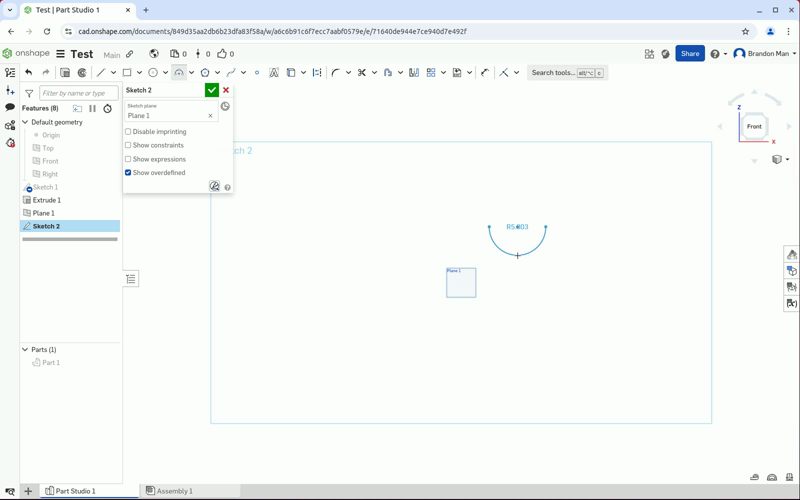
key(esc)
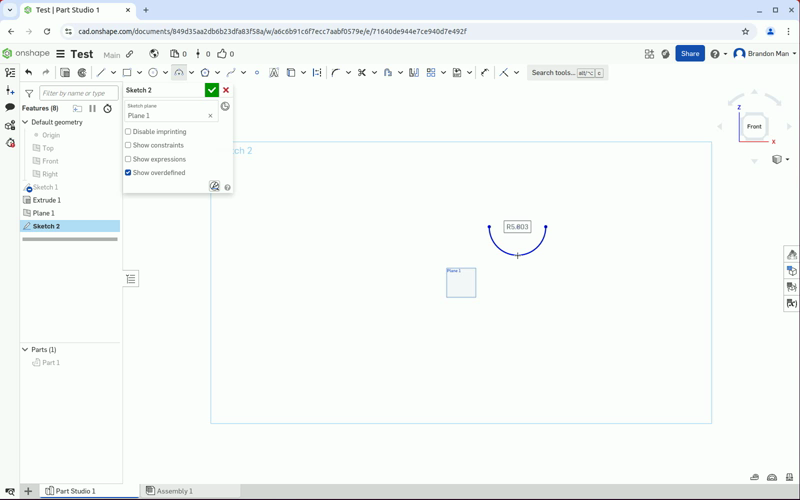
key(l)
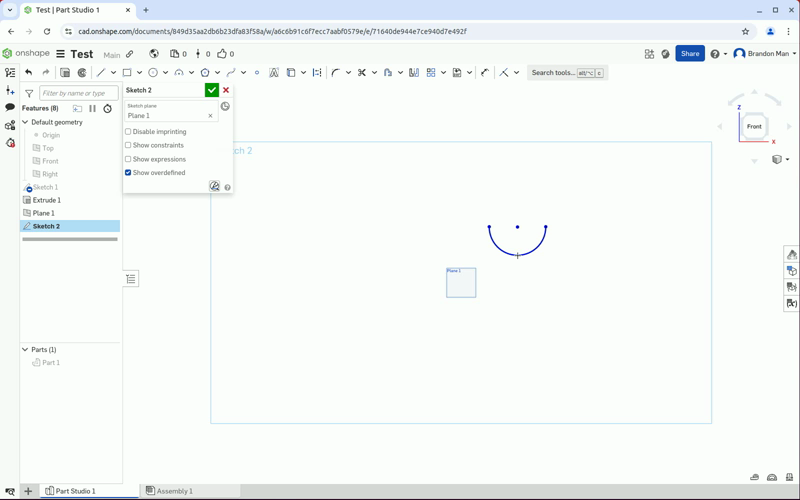
mouse_move(545, 226)
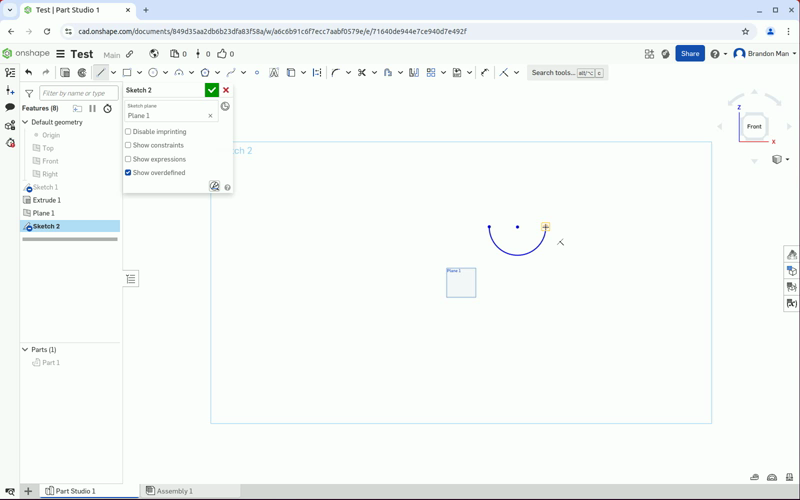
click(545, 226)
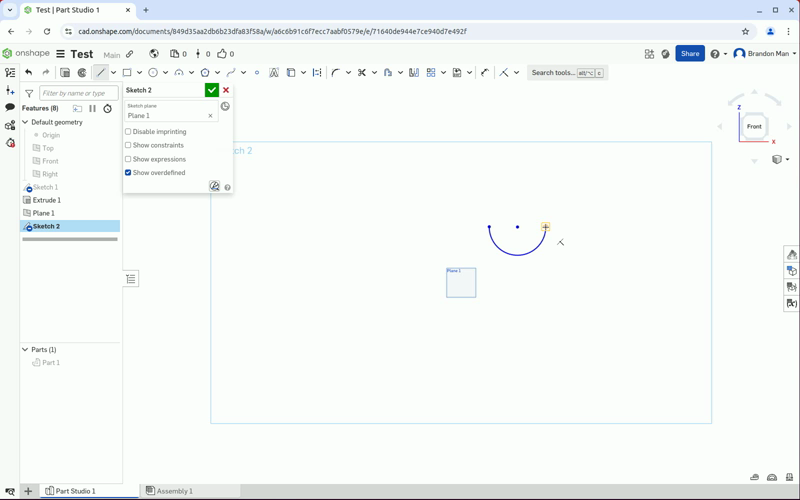
mouse_move(575, 226)
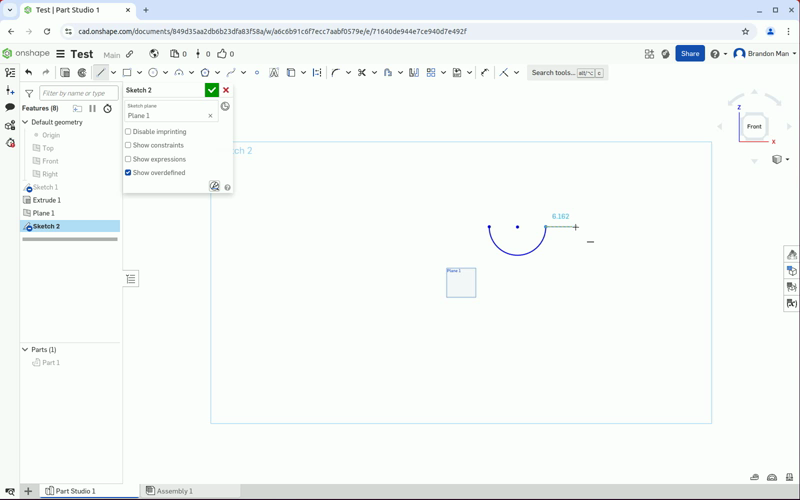
key_down(shift)
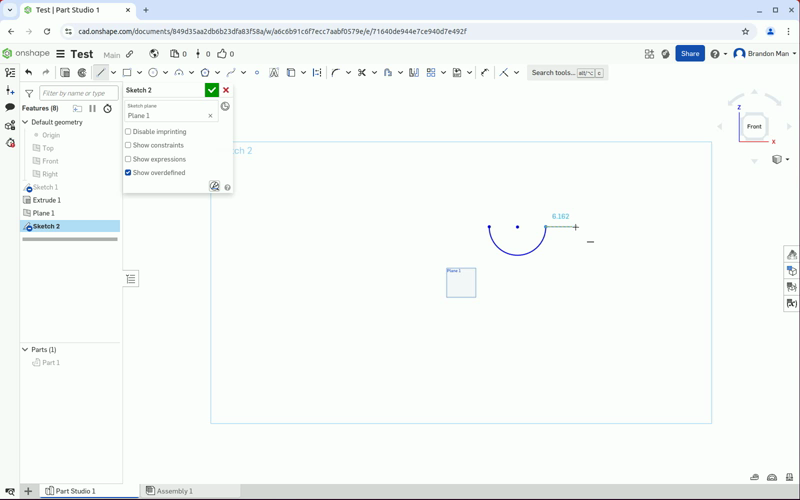
mouse_move(489, 226)
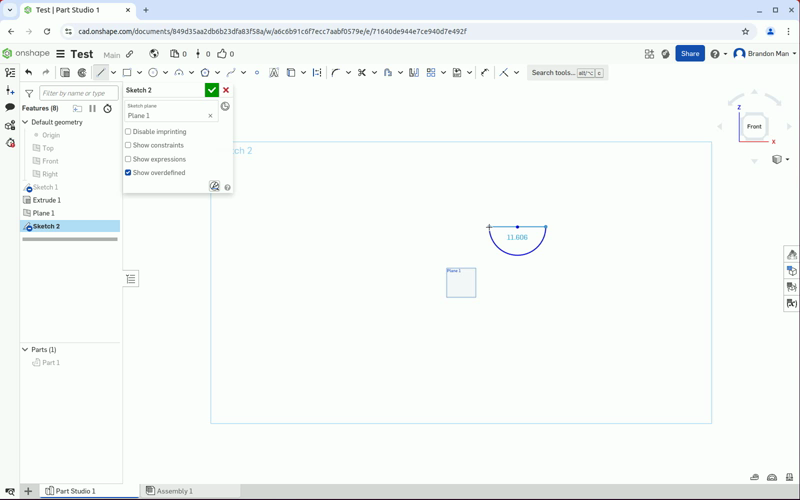
key_up(shift)
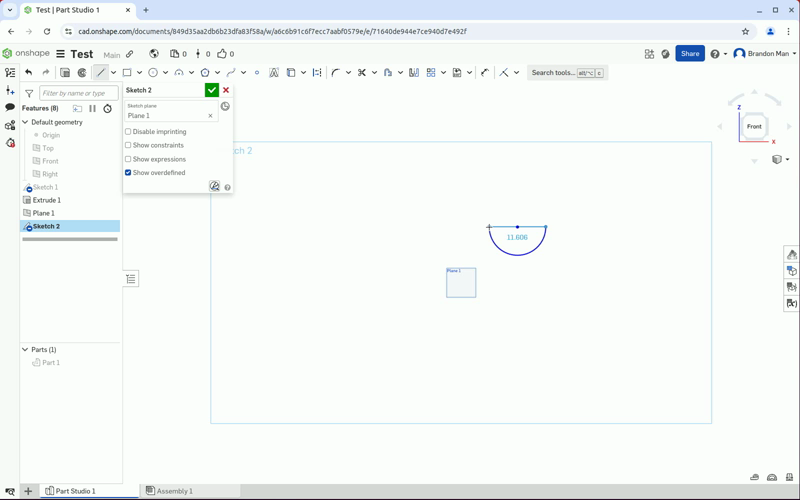
click(489, 226)
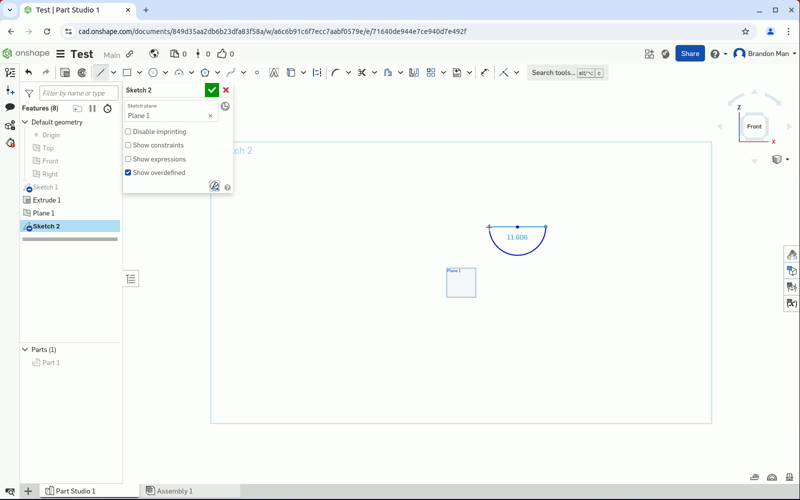
key(esc)
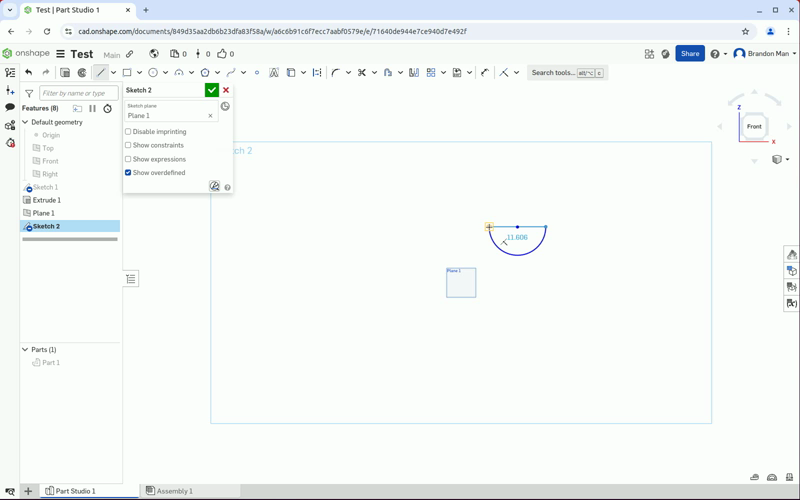
mouse_move(540, 229)
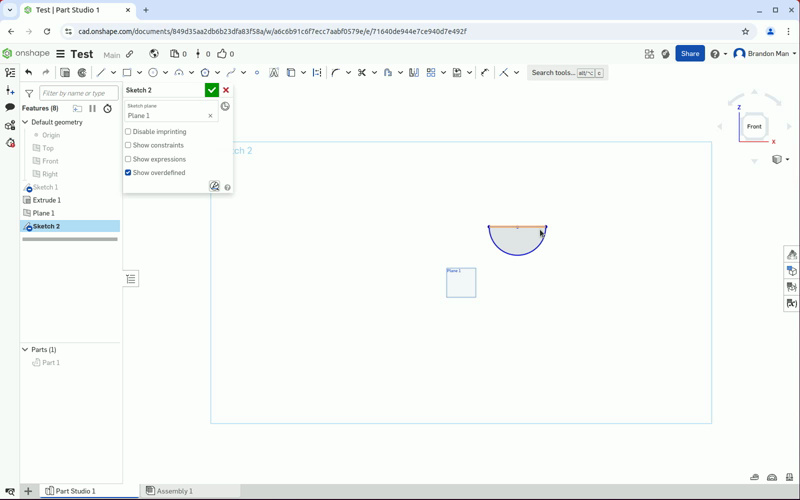
scroll(6)
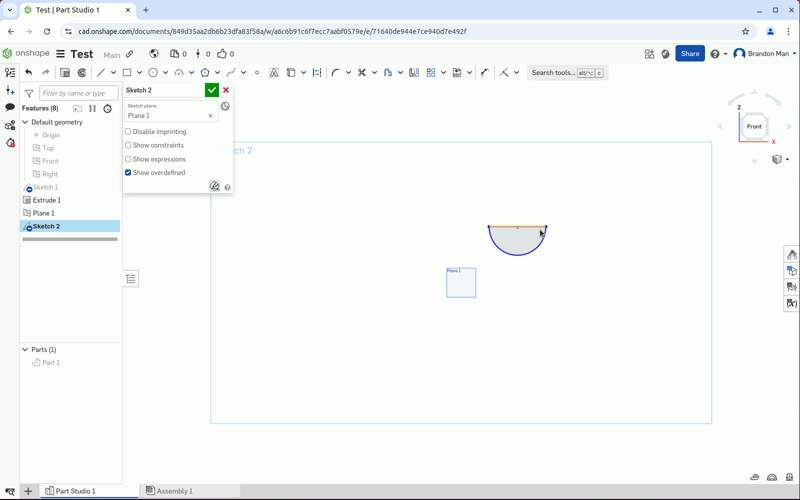
scroll(6)
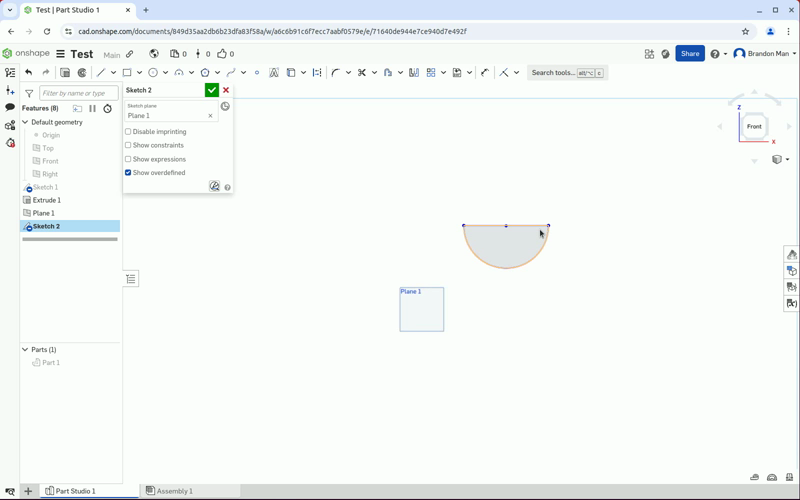
scroll(6)
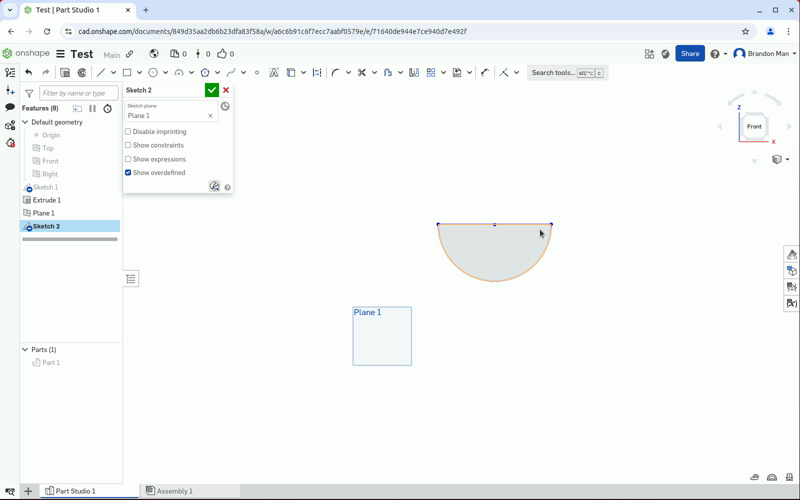
scroll(6)
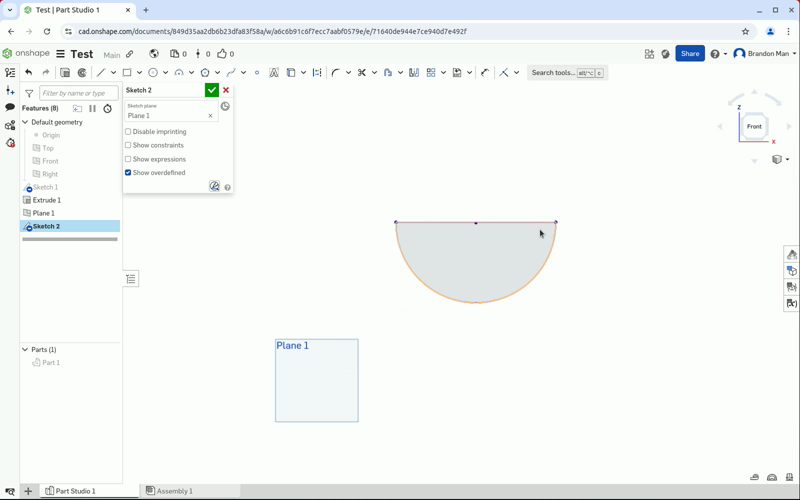
scroll(6)
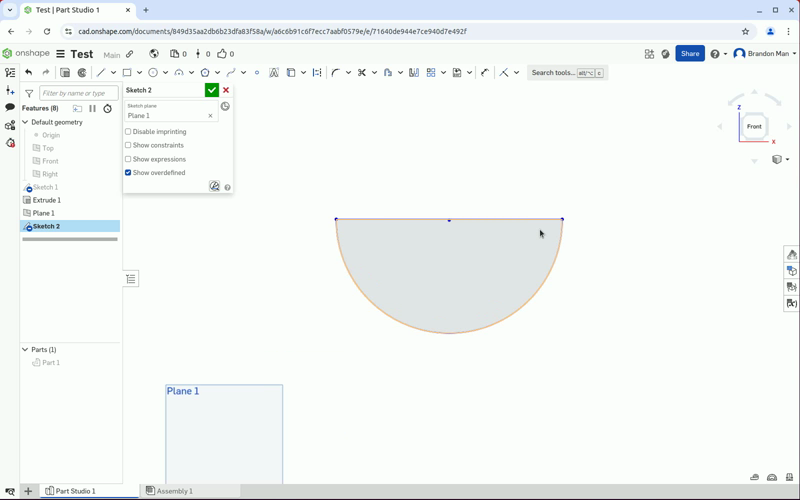
scroll(6)
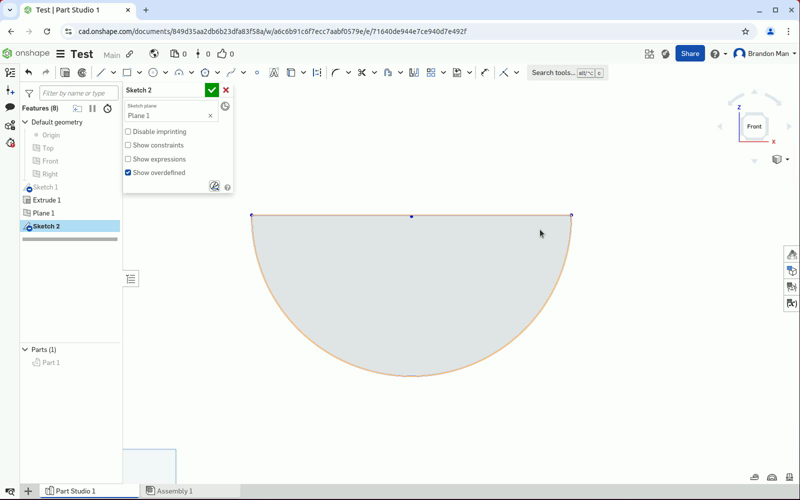
scroll(6)
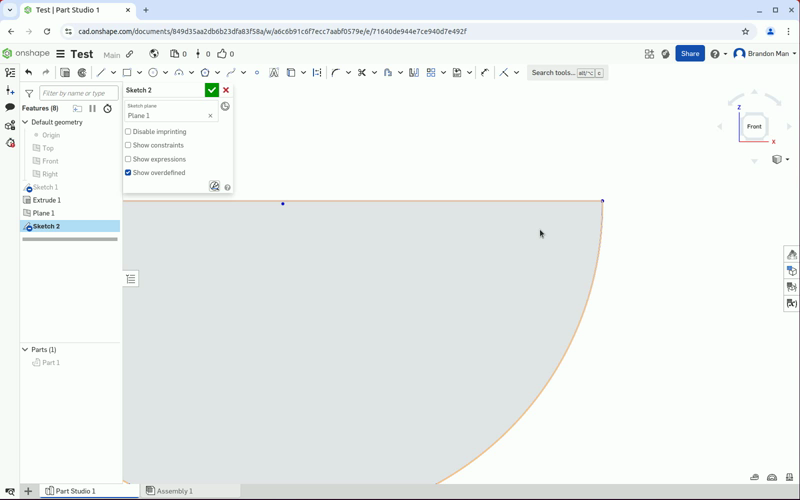
click(540, 229)
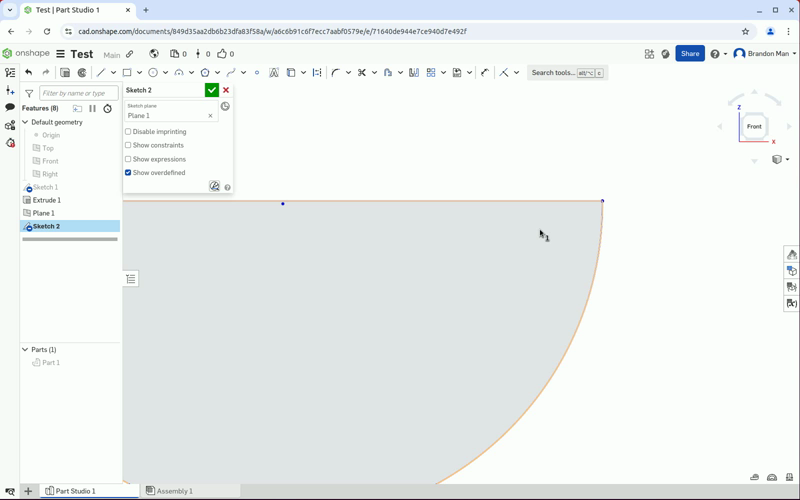
scroll(-6)
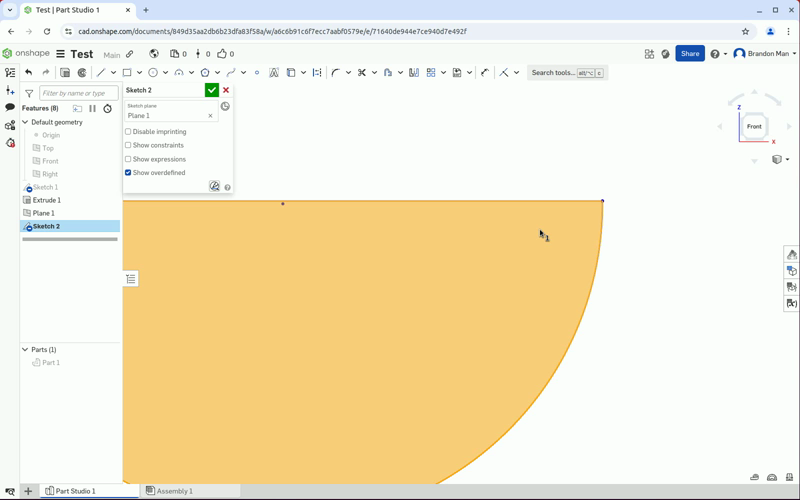
scroll(-6)
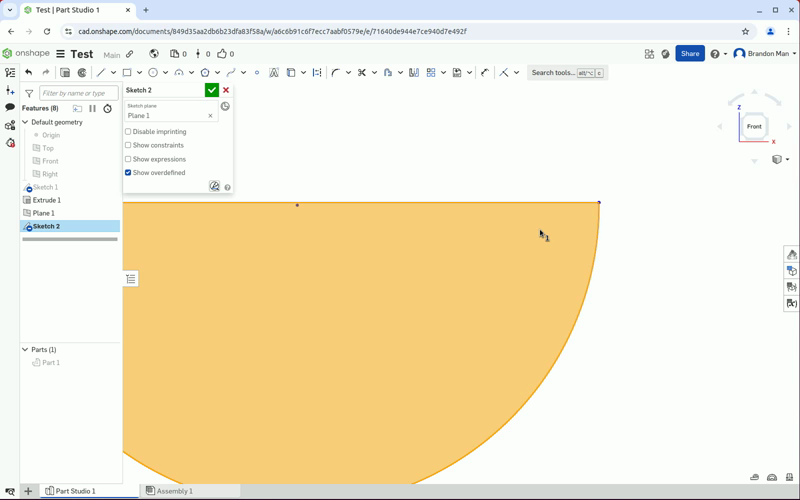
scroll(-6)
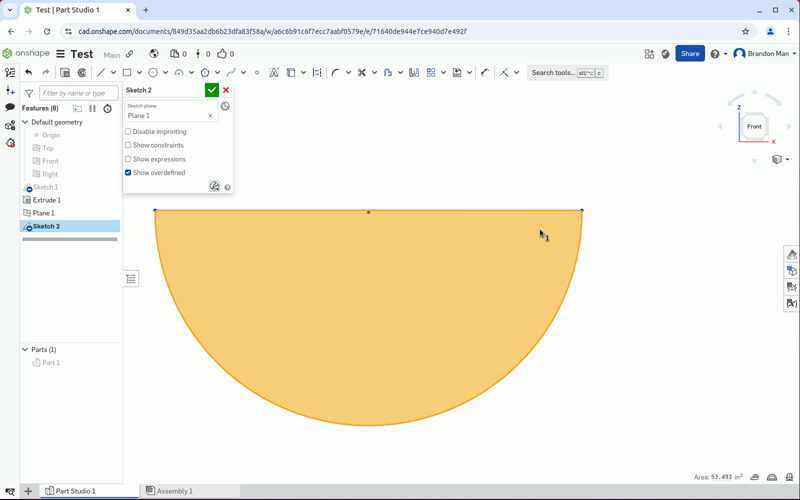
scroll(-6)
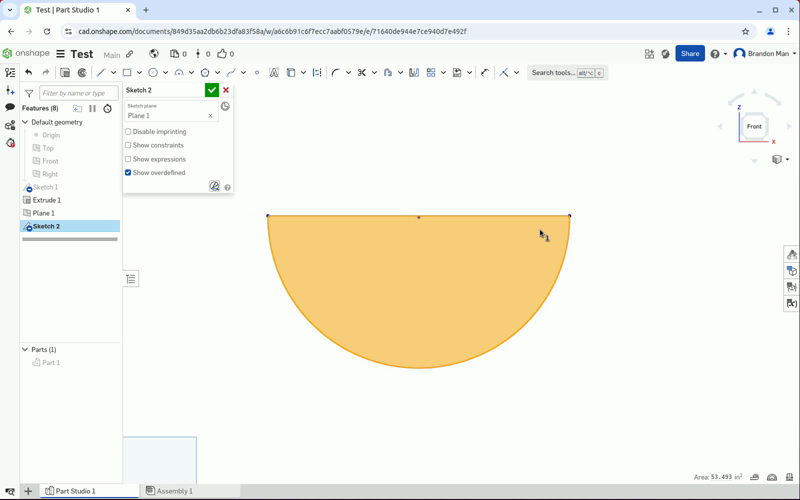
scroll(-6)
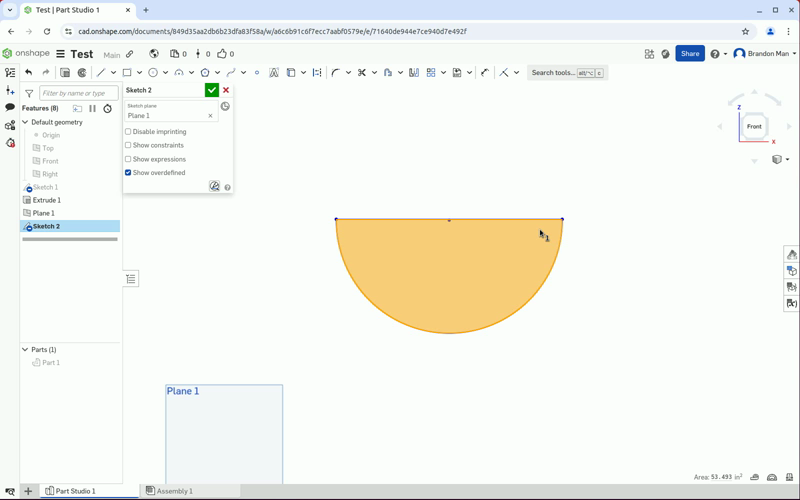
scroll(-6)
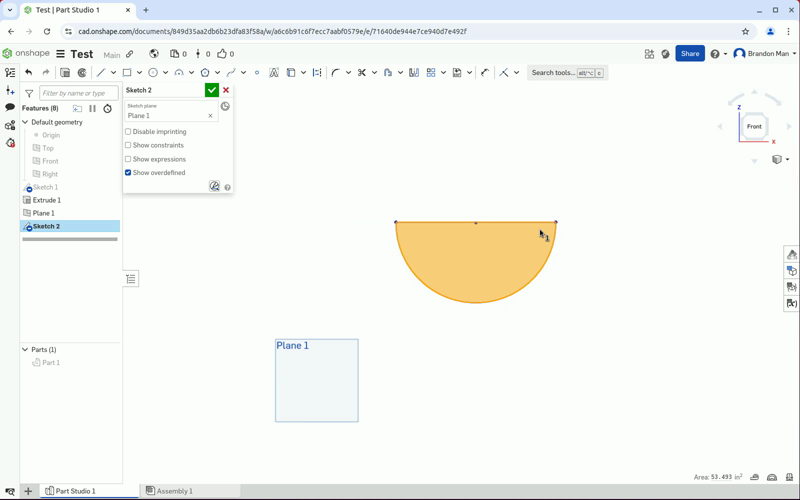
scroll(-6)
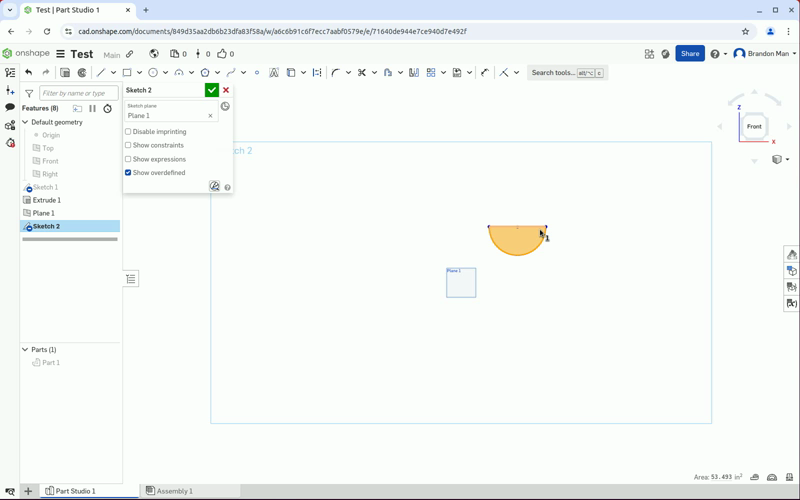
mouse_move(73, 352)
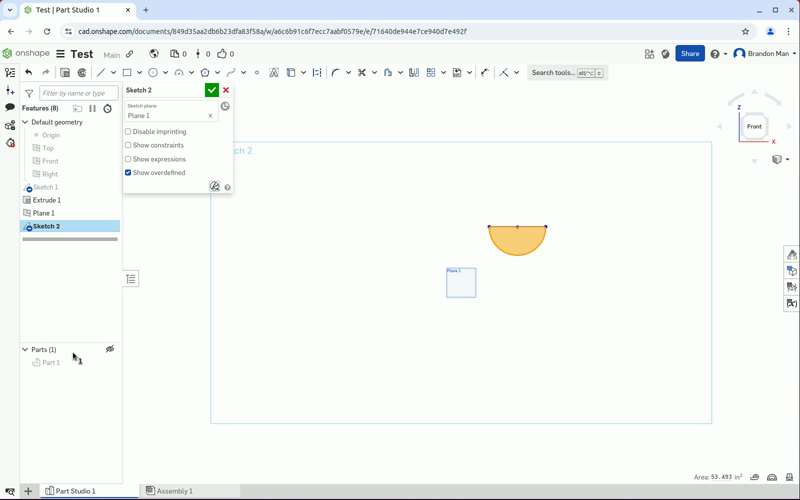
key(shift+y)
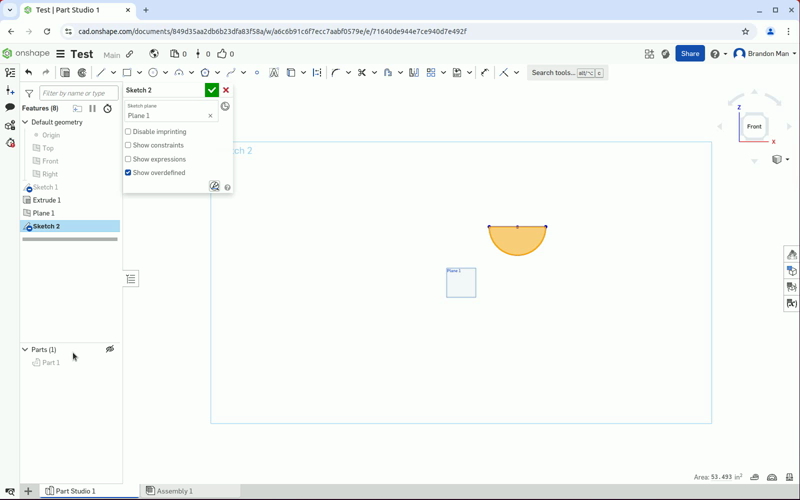
key(shift+e)
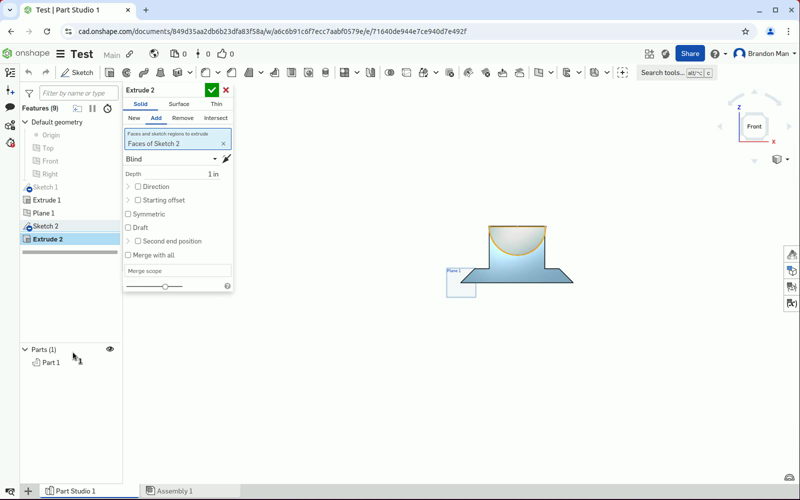
mouse_move(143, 106)
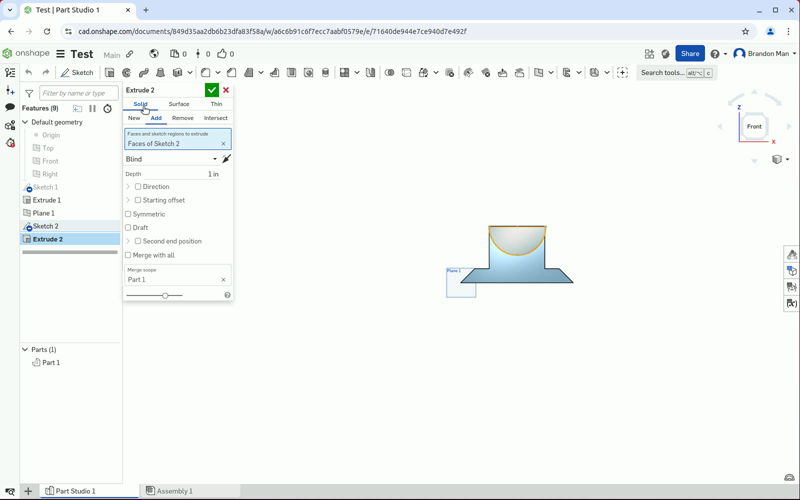
click(143, 106)
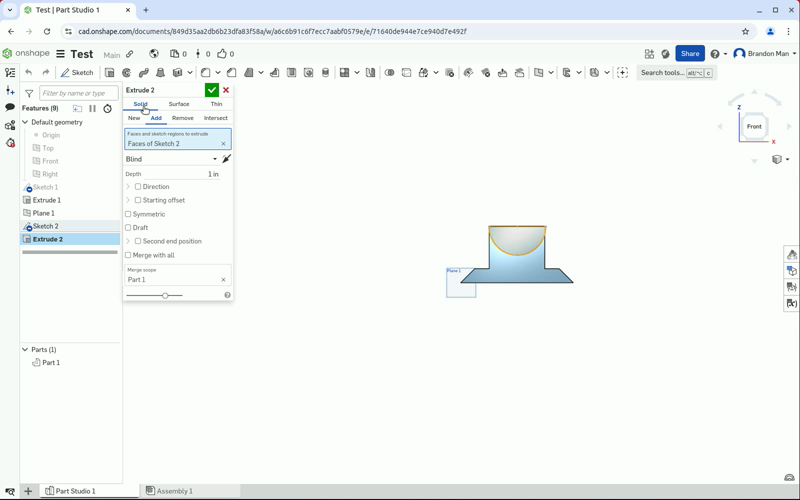
mouse_move(137, 120)
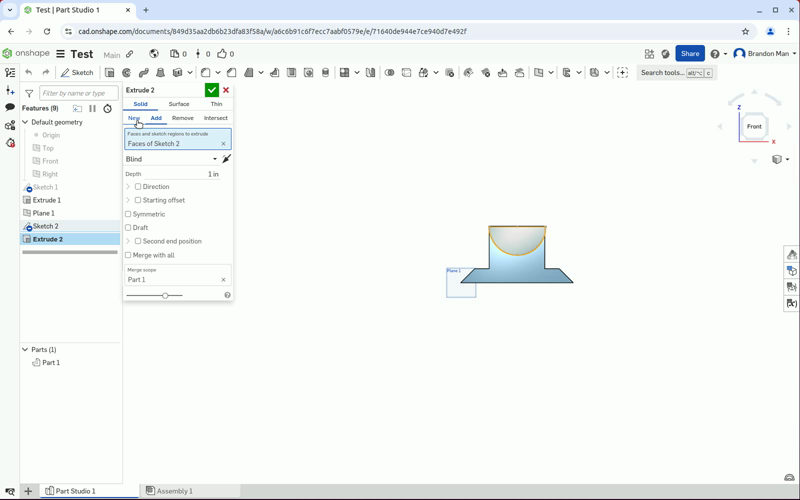
click(137, 120)
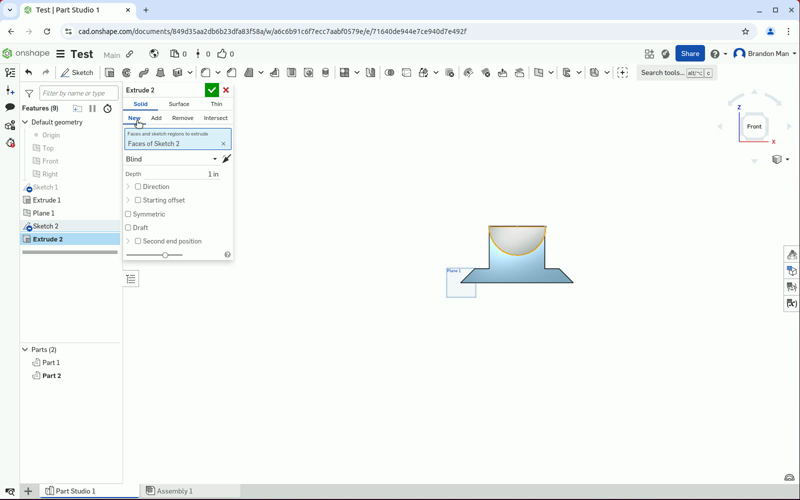
key(tab, 4)
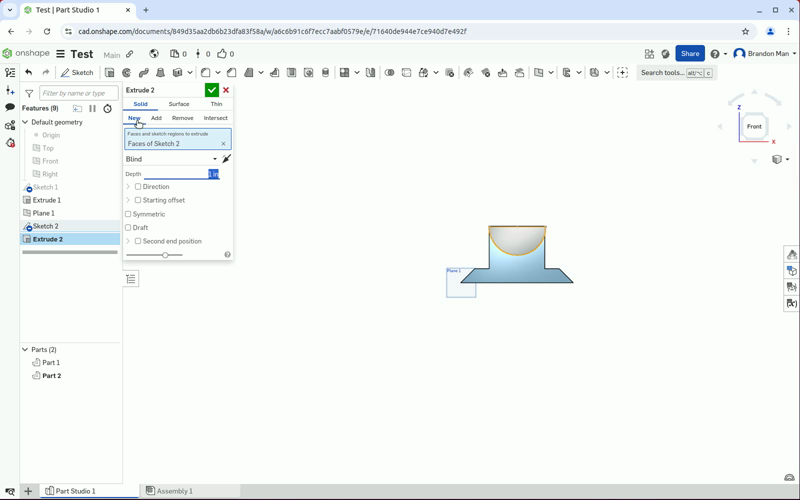
text(2.889)
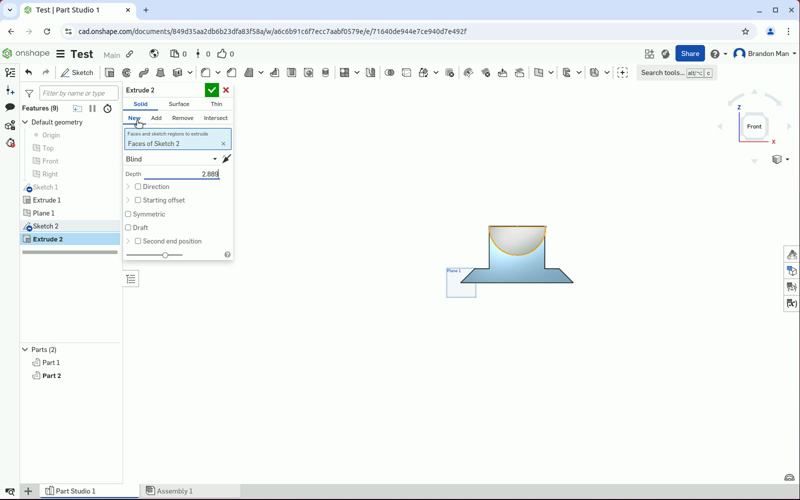
key(enter)
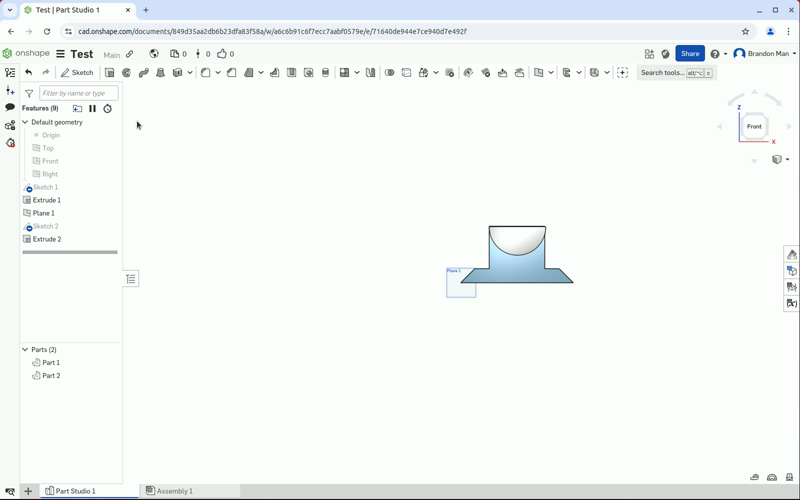
key(shift+h)
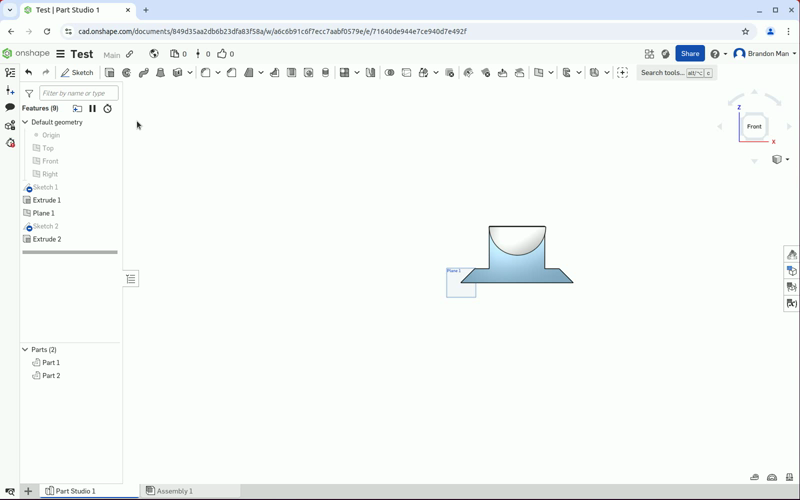
key(shift+h)
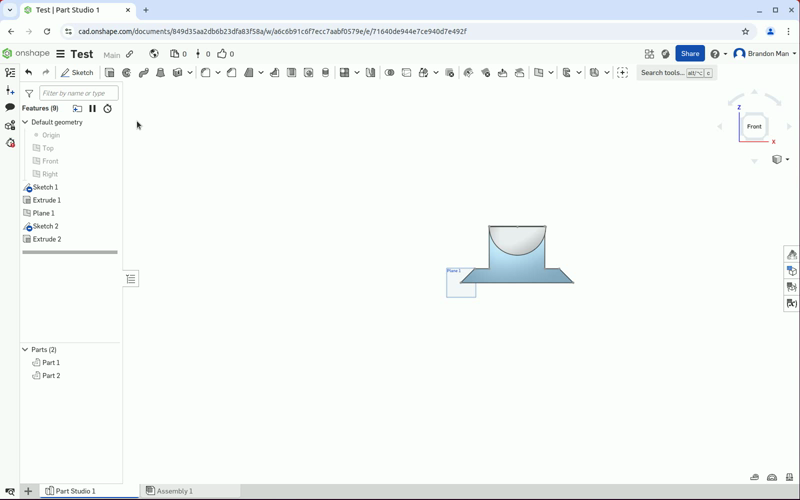
key(shift+7)
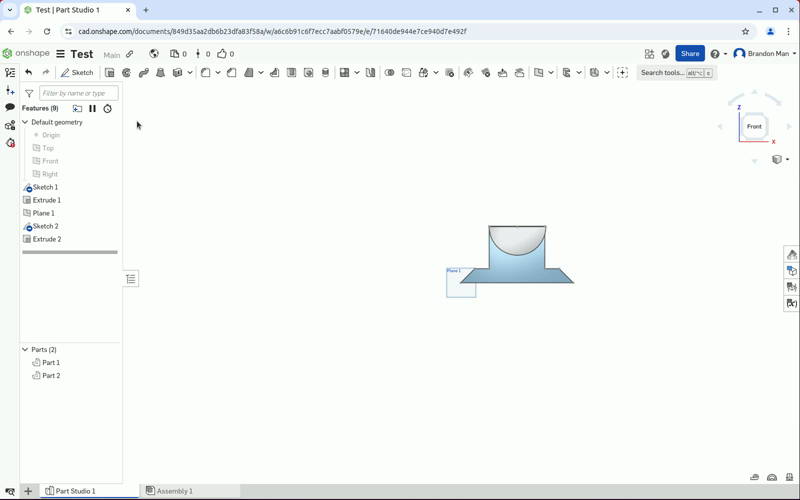
key(left, 2)
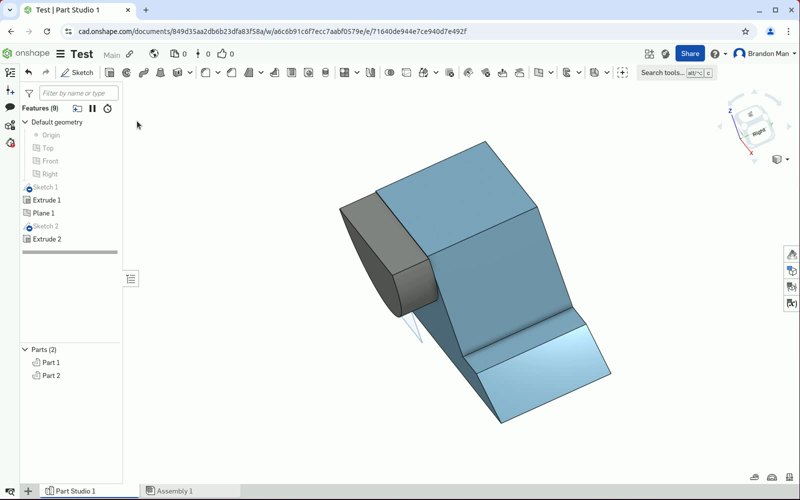
key(down, 2)
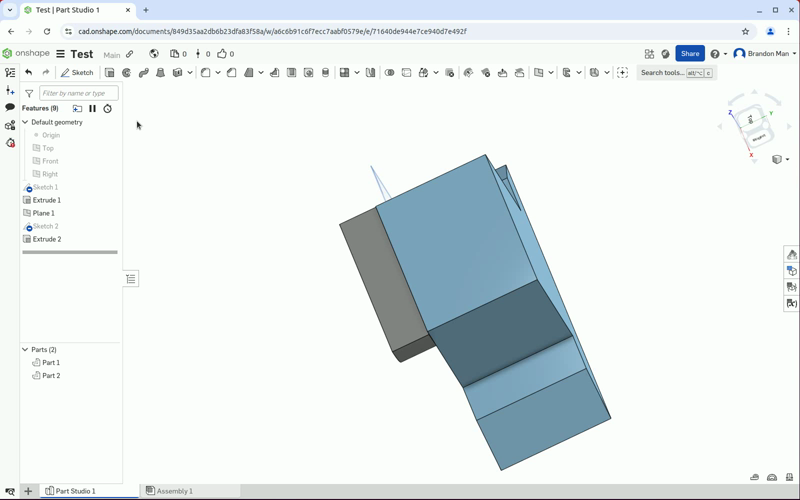
key(up, 2)
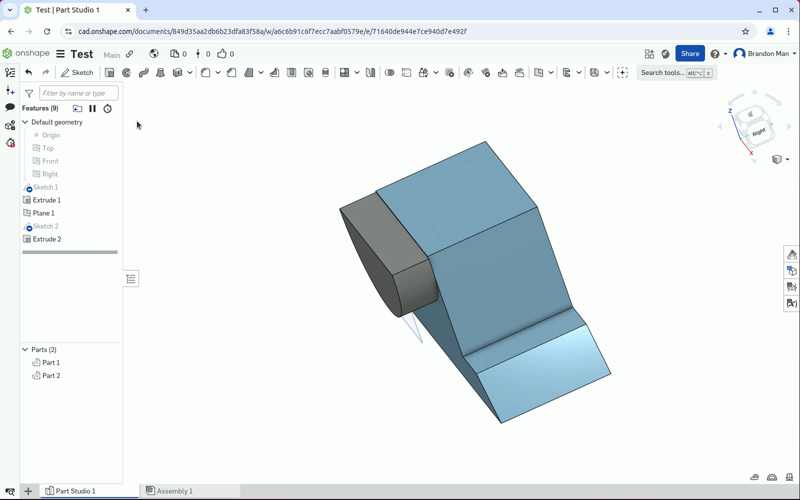
key(right, 2)
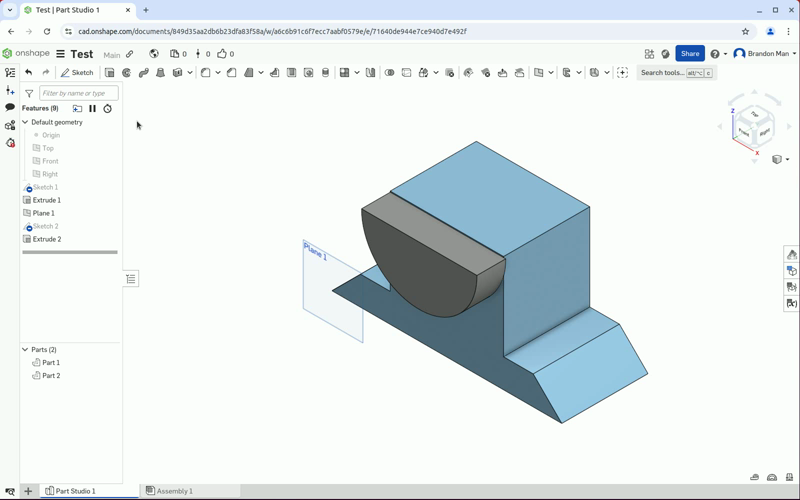
mouse_move(73, 189)
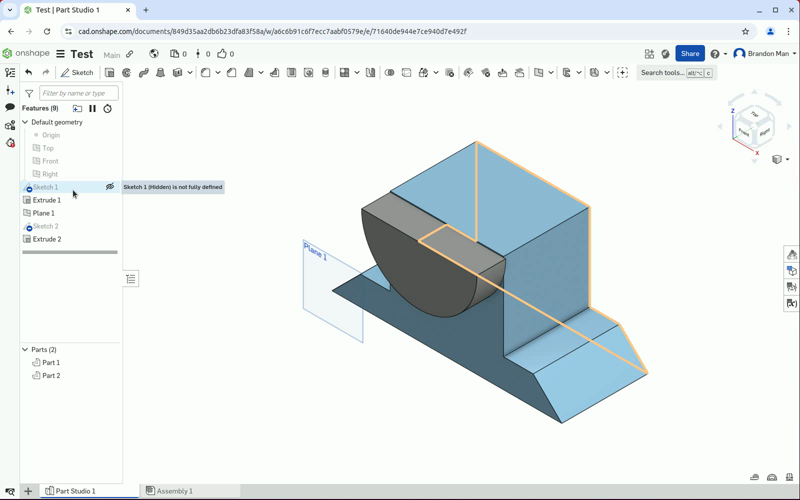
click(73, 189)